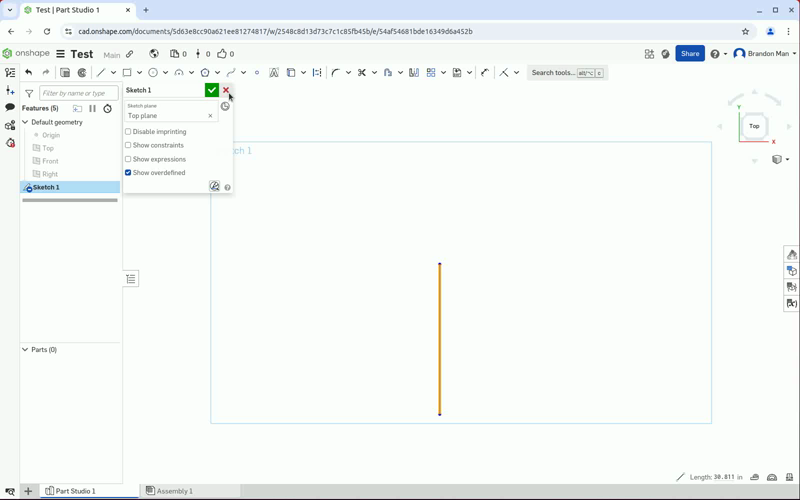
key(shift+h)
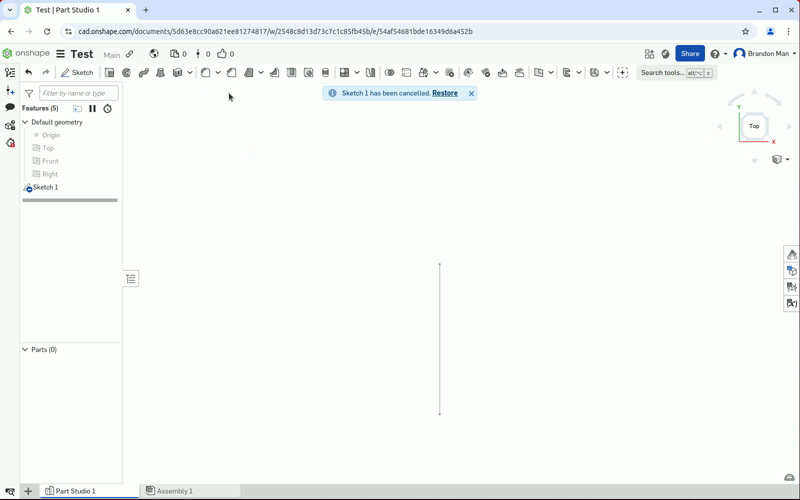
key(shift+s)
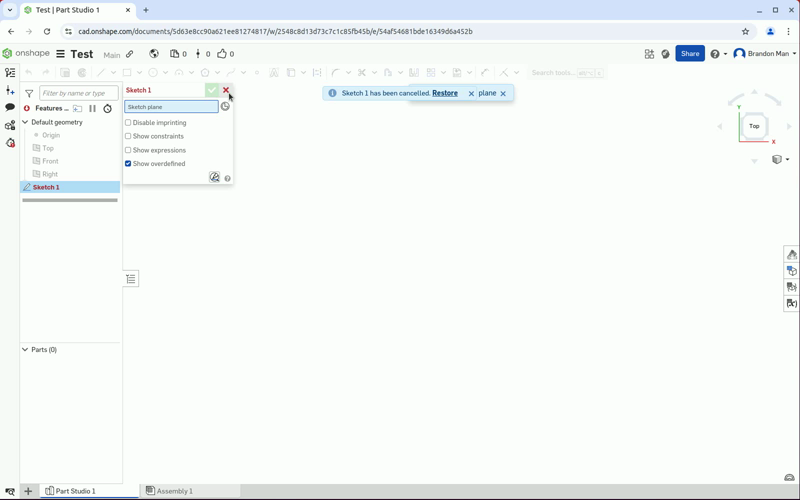
mouse_move(73, 150)
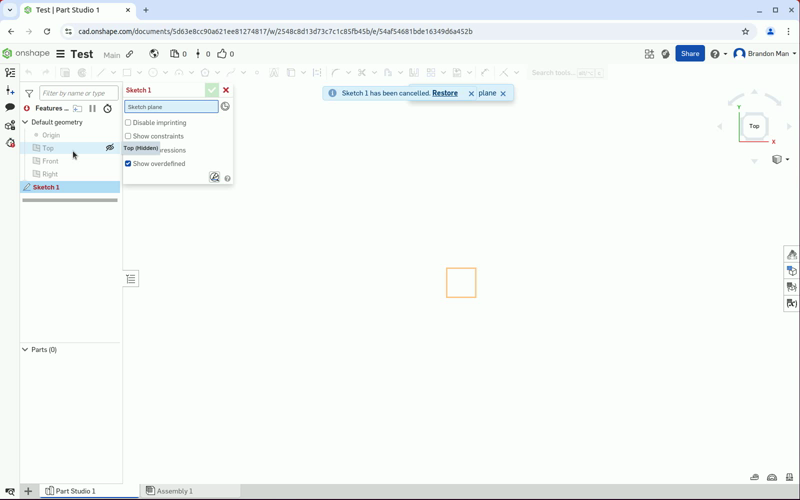
click(73, 150)
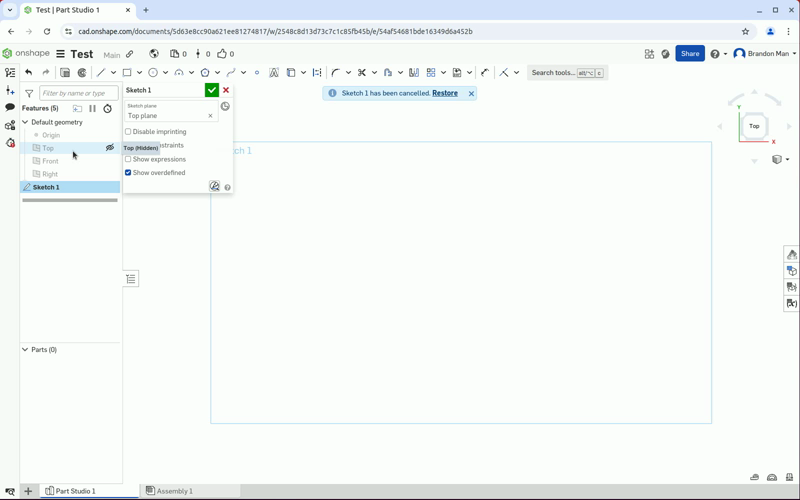
mouse_move(73, 352)
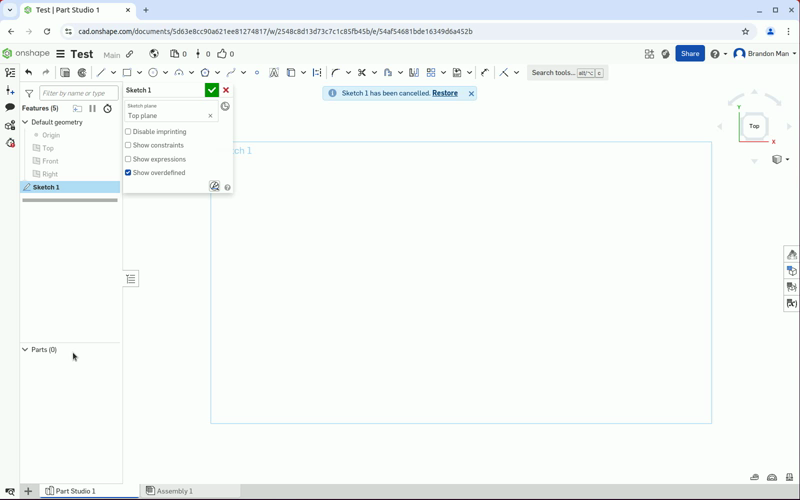
key(y)
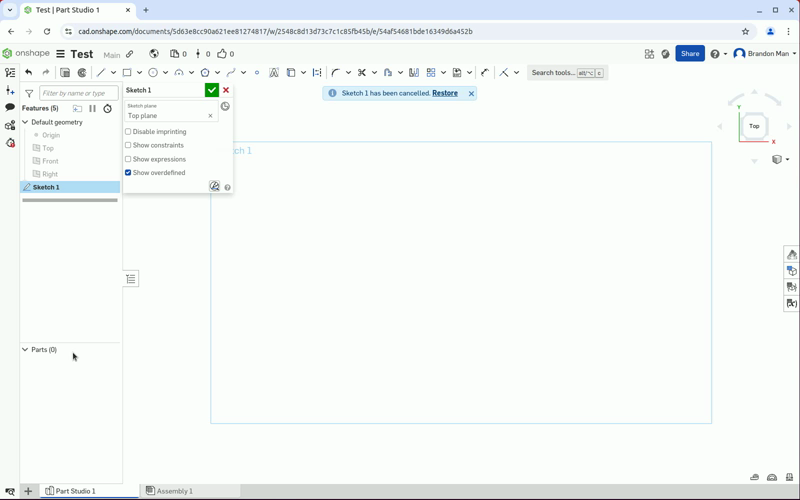
key(l)
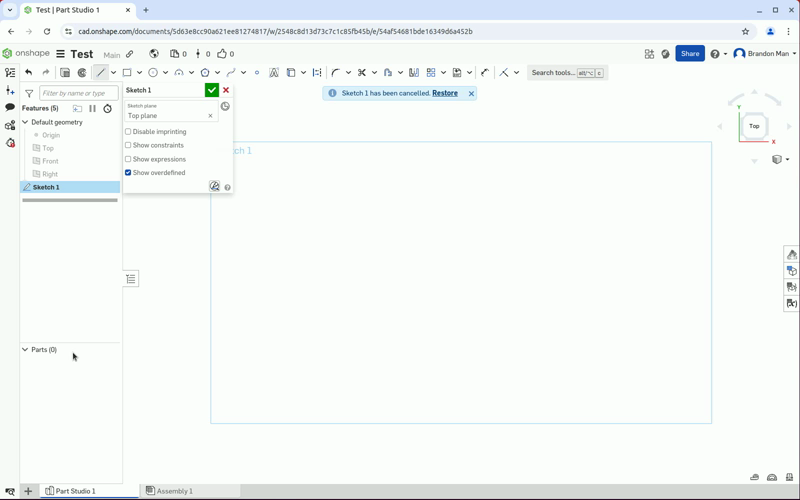
key_down(shift)
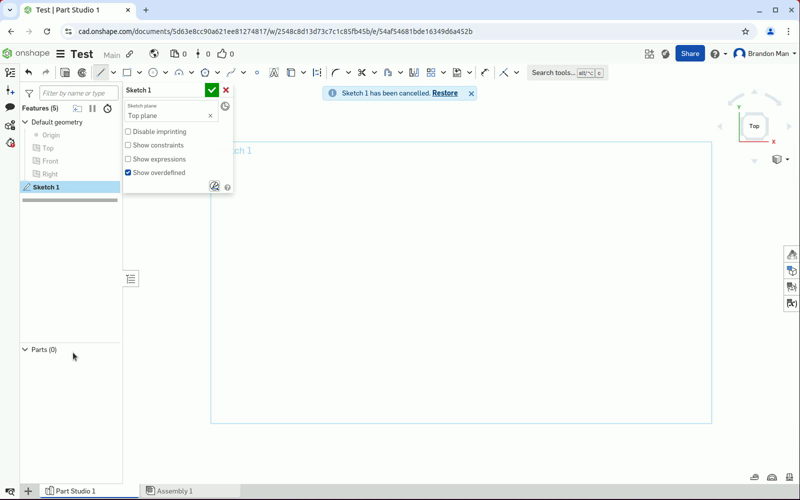
mouse_move(358, 324)
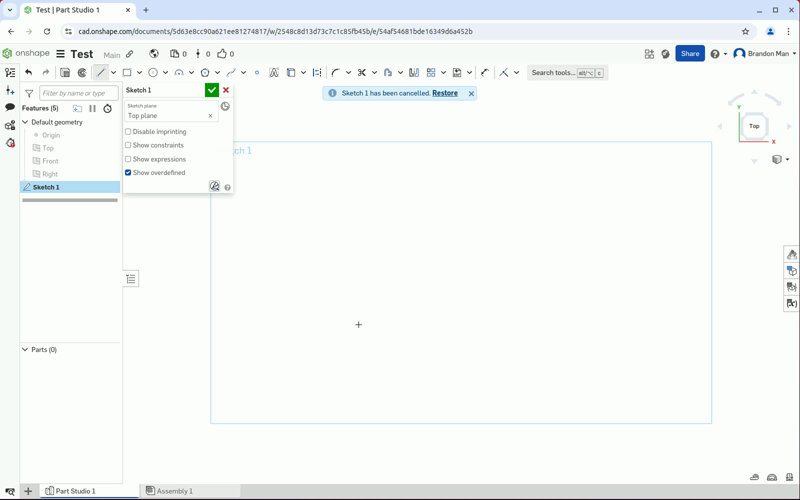
click(358, 324)
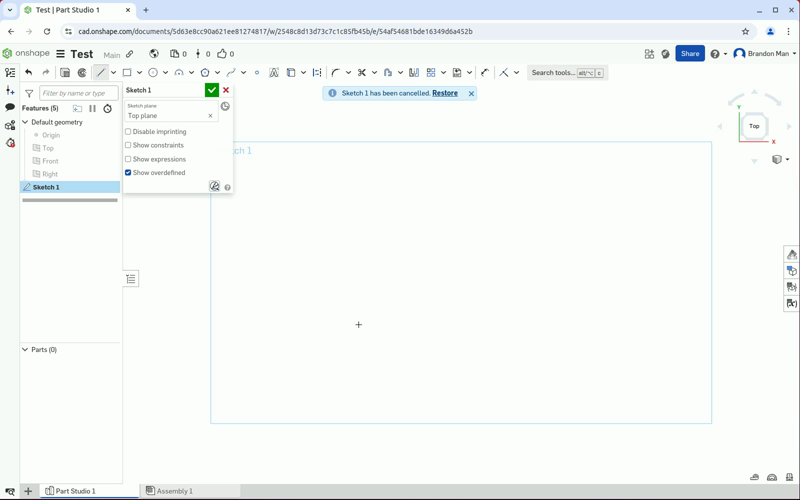
key_up(shift)
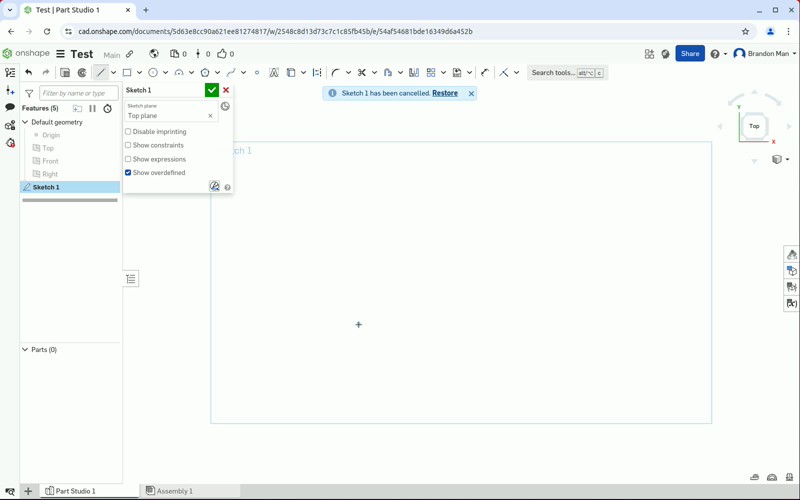
key_down(shift)
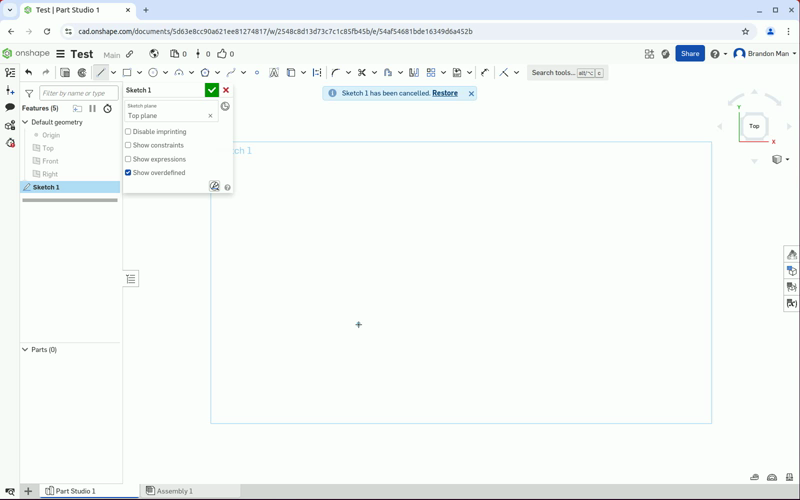
mouse_move(572, 324)
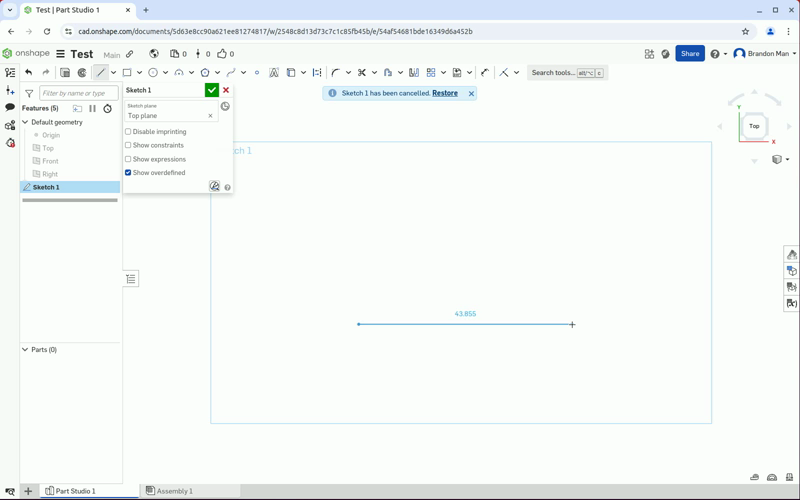
click(572, 324)
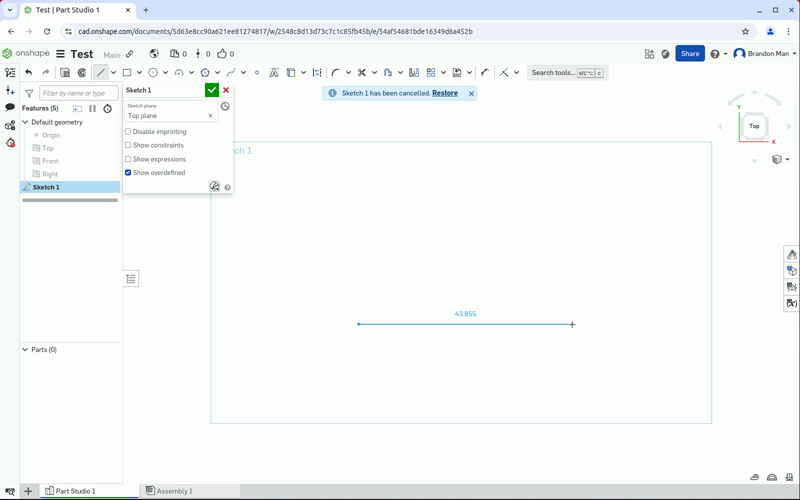
key_up(shift)
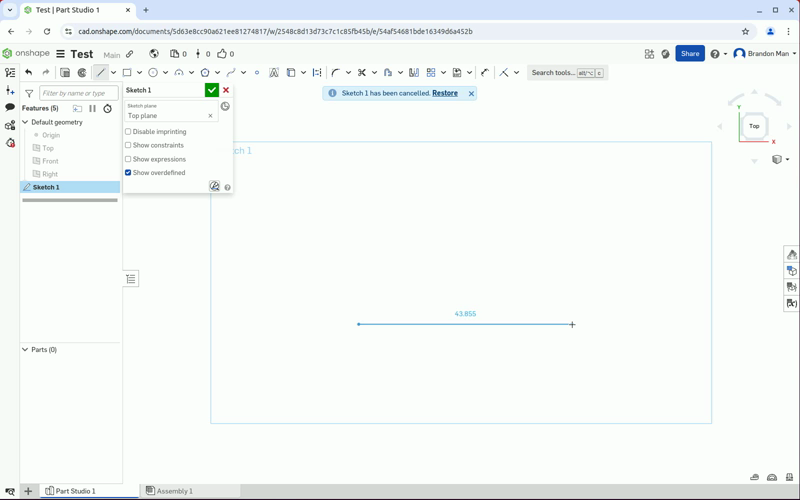
key_down(shift)
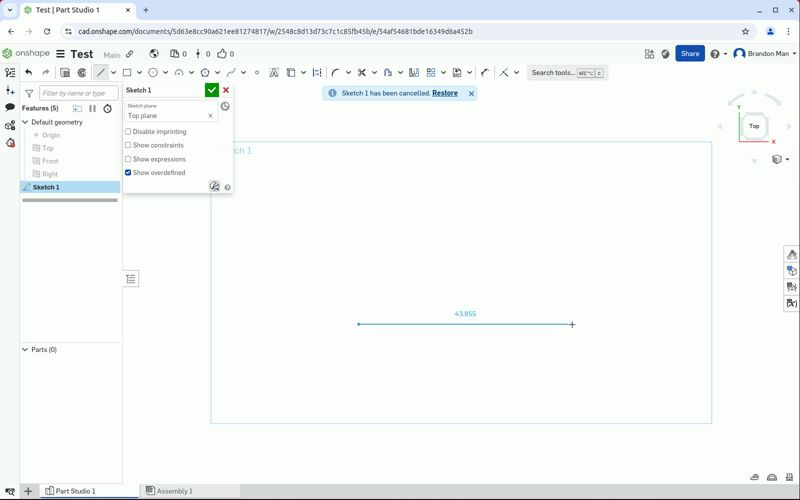
mouse_move(572, 252)
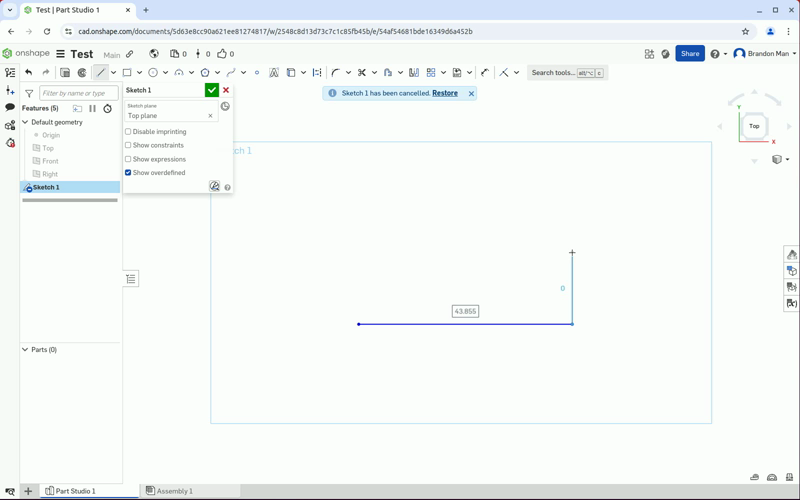
click(572, 252)
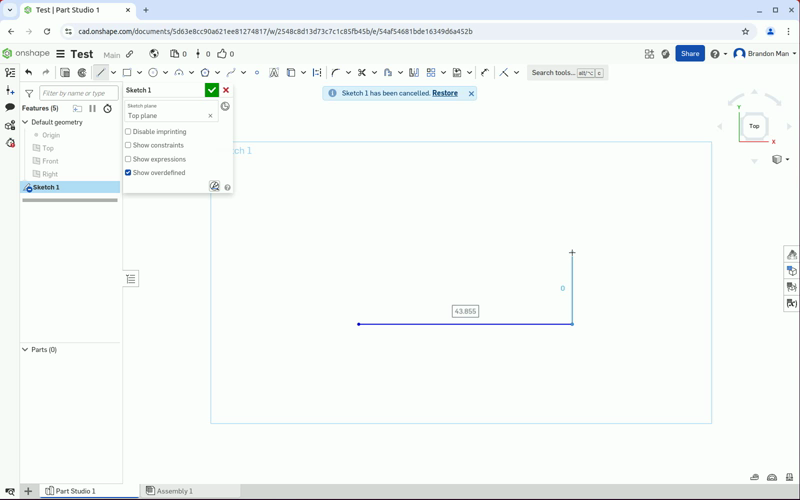
key_up(shift)
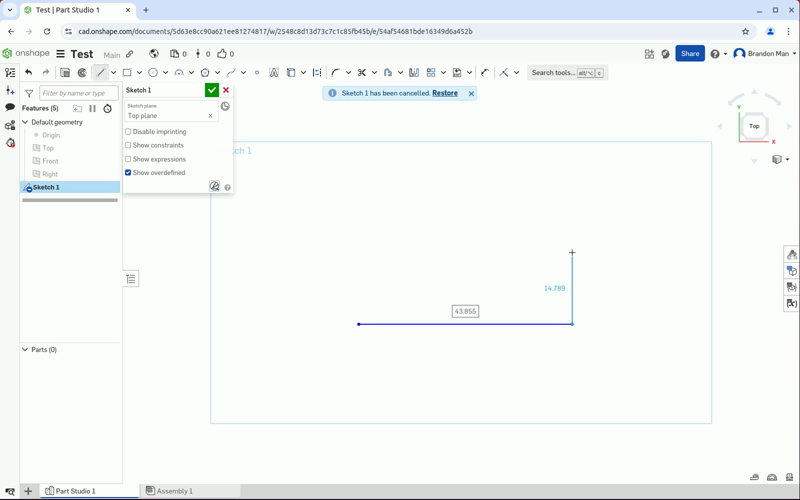
key_down(shift)
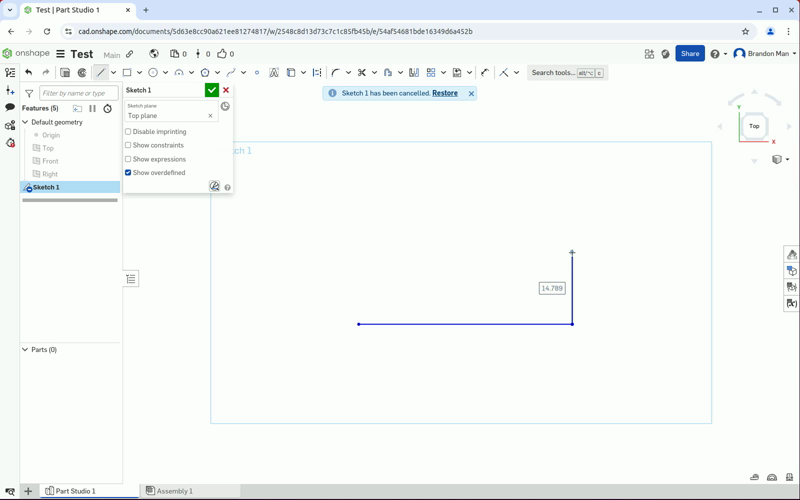
mouse_move(358, 252)
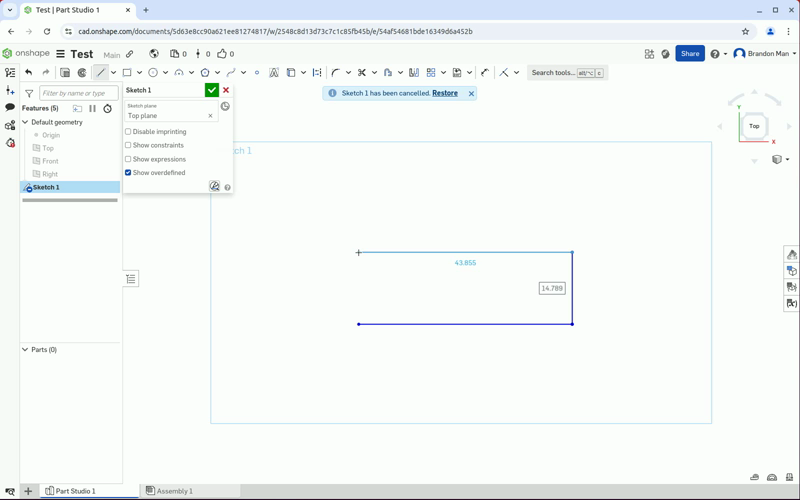
click(358, 252)
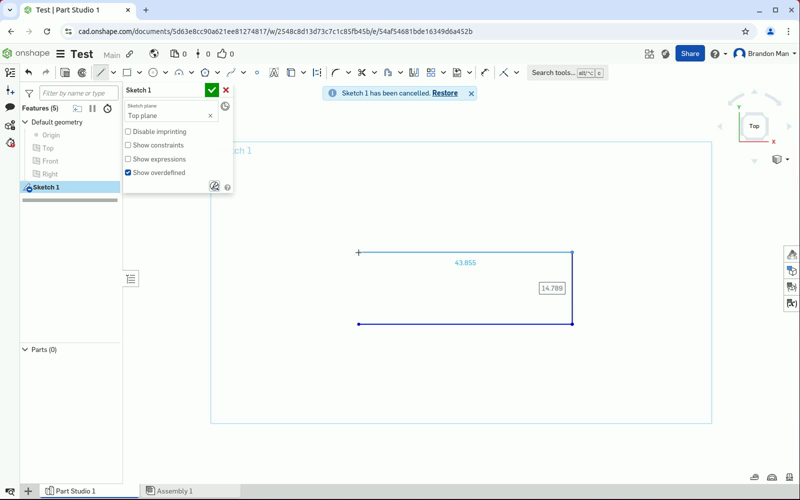
key_up(shift)
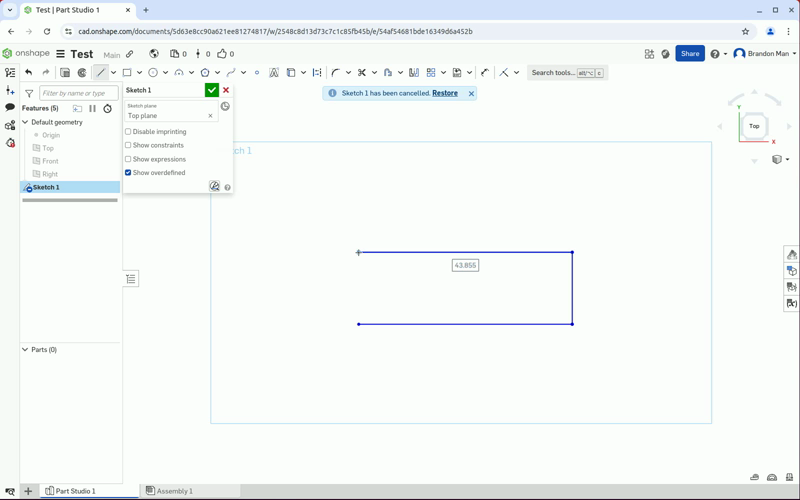
key_down(shift)
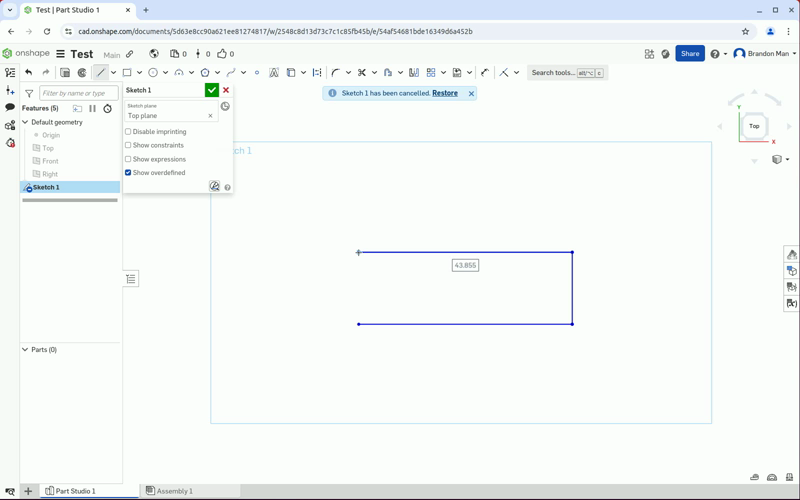
mouse_move(358, 324)
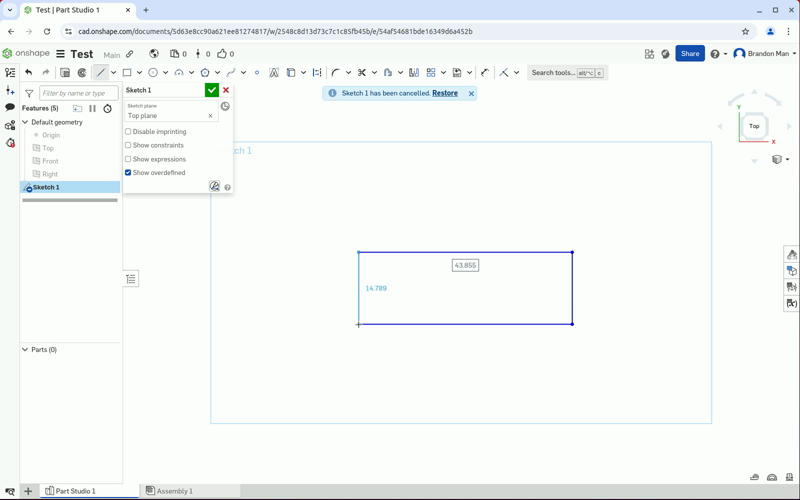
key_up(shift)
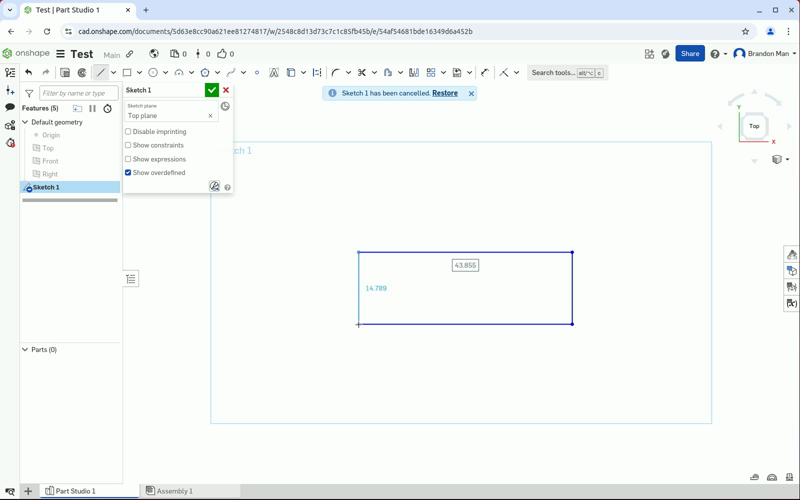
click(358, 324)
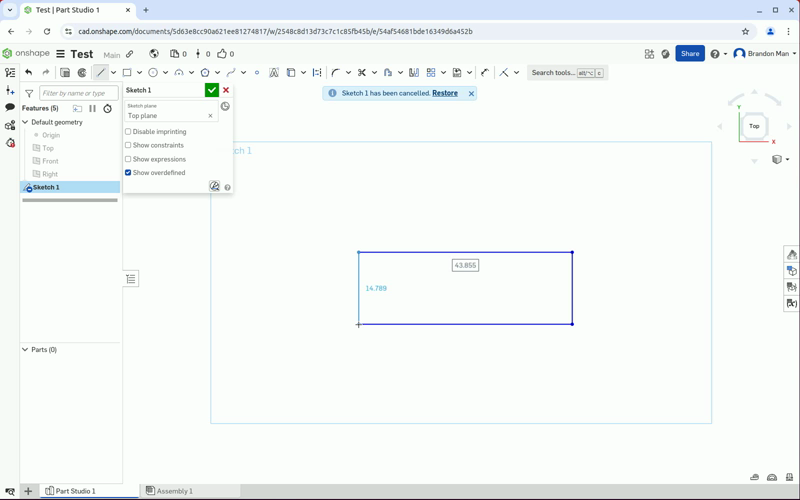
key(esc)
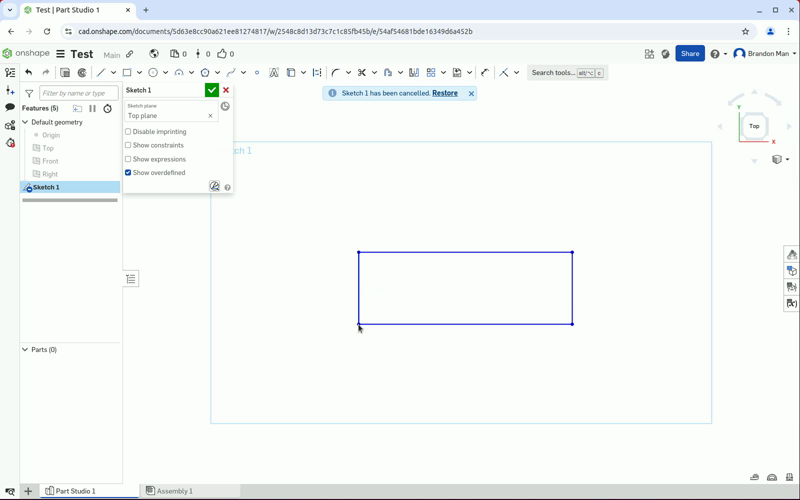
mouse_move(429, 306)
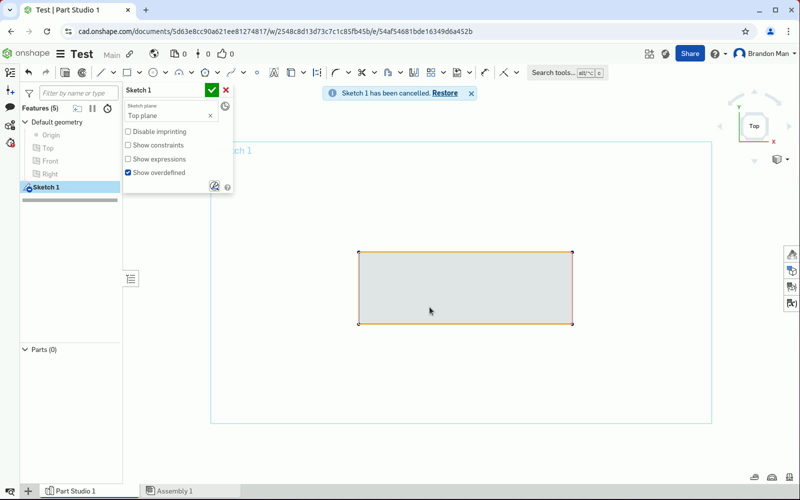
click(429, 306)
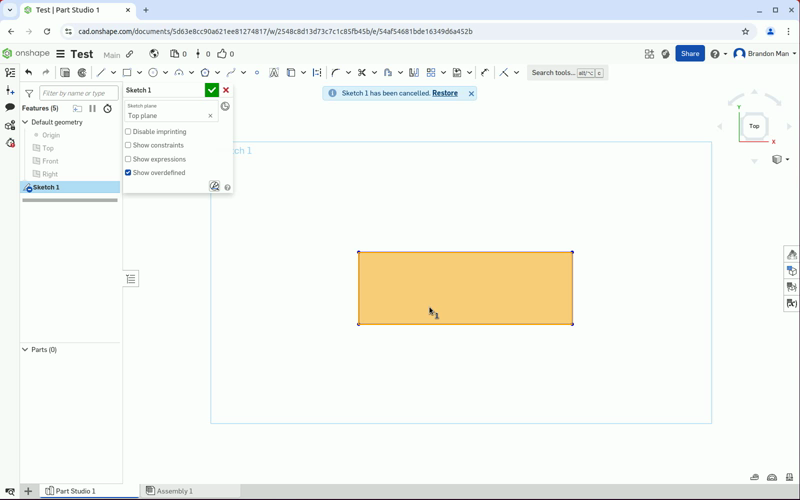
mouse_move(73, 352)
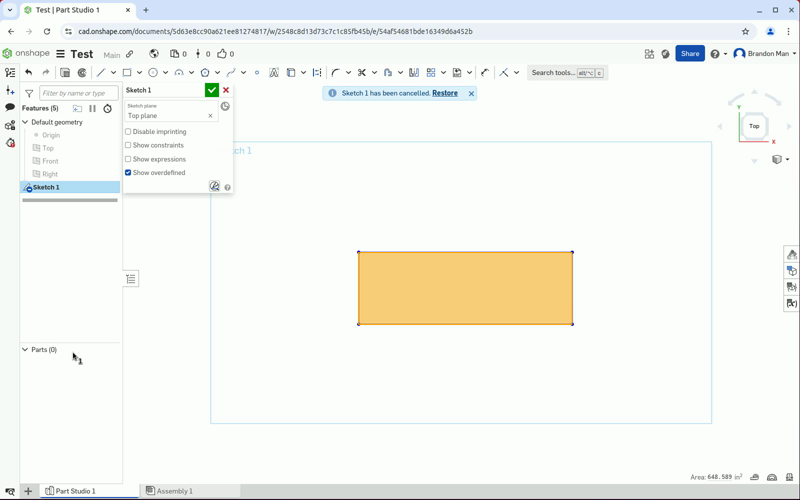
key(shift+y)
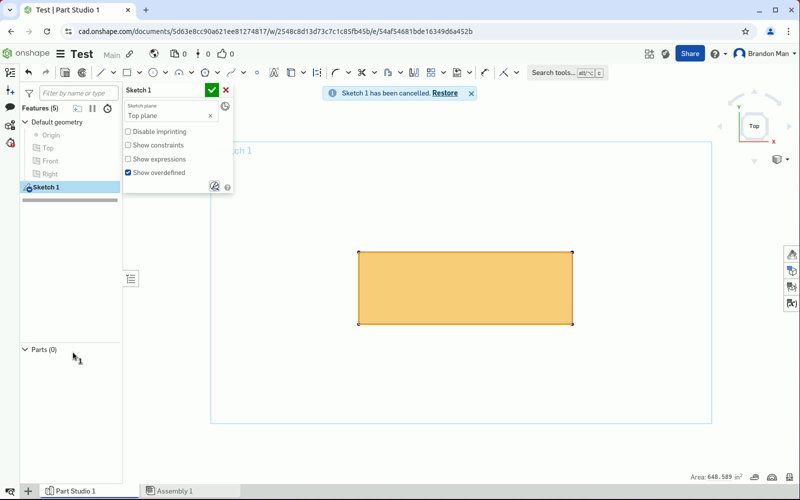
key(shift+e)
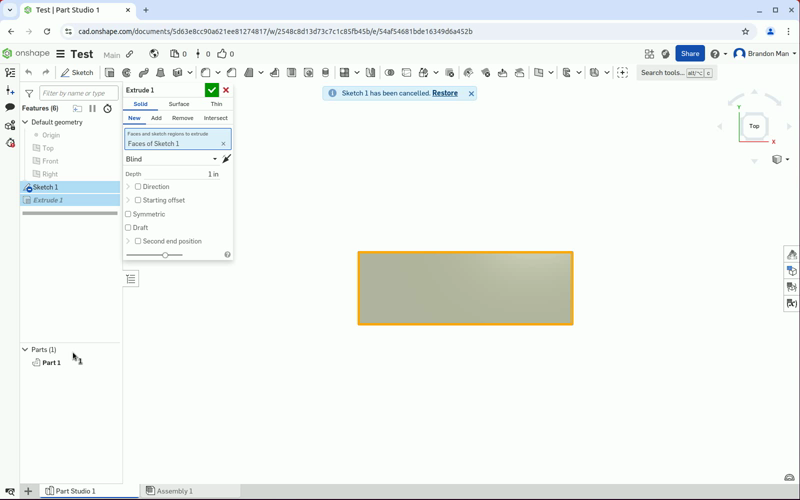
mouse_move(143, 106)
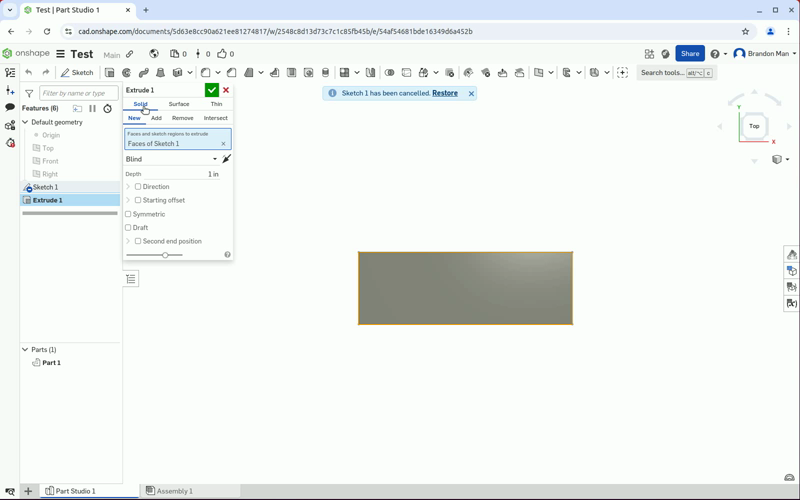
click(143, 106)
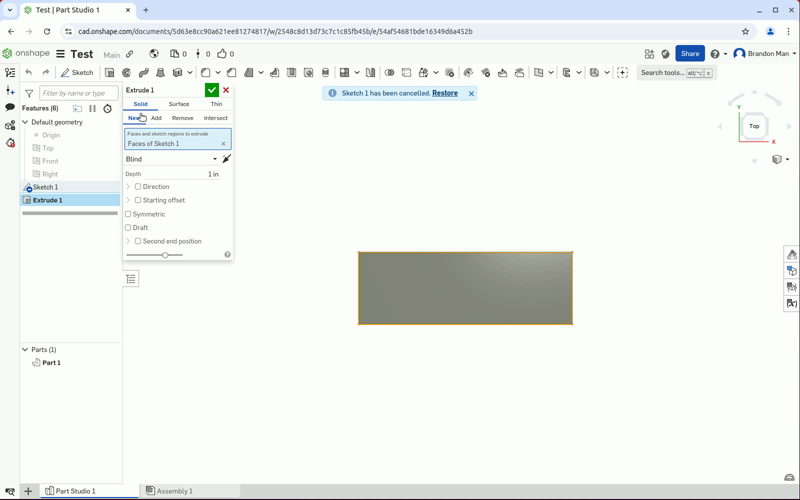
mouse_move(137, 120)
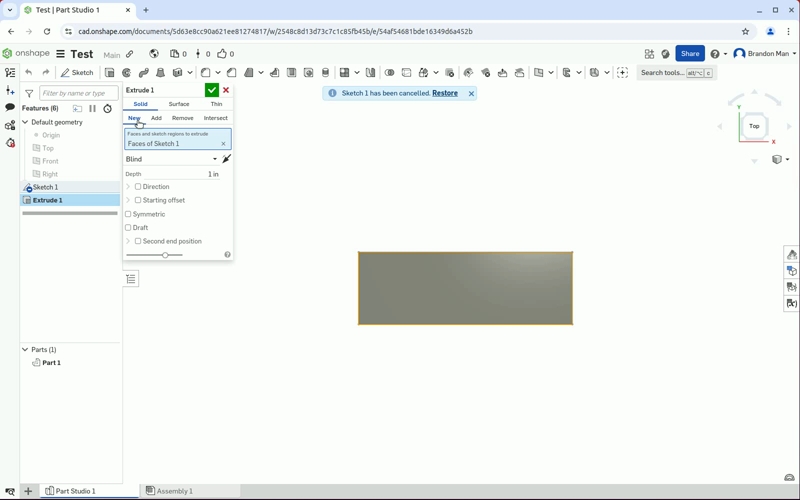
click(137, 120)
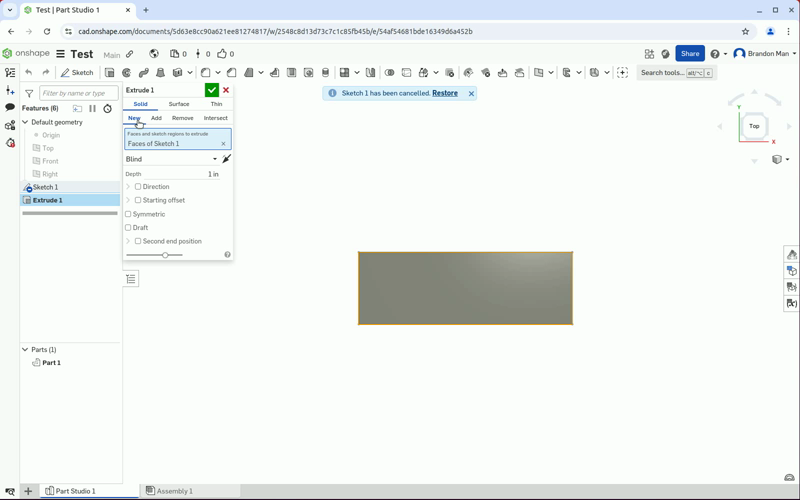
key(tab, 4)
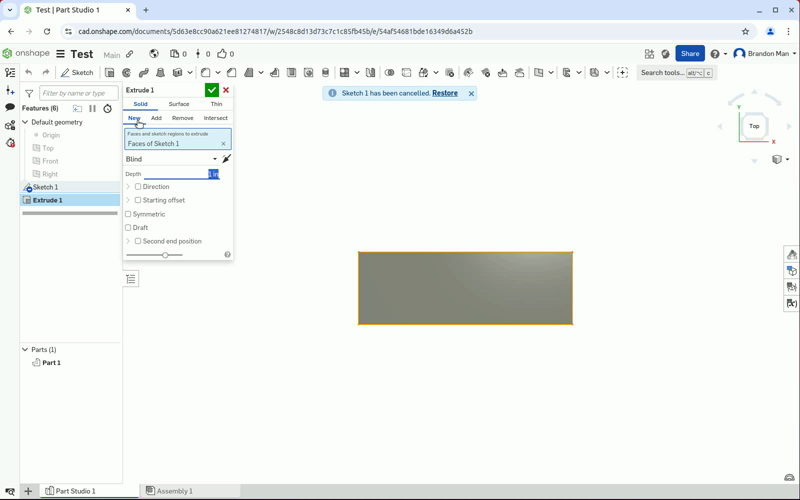
text(8.425)
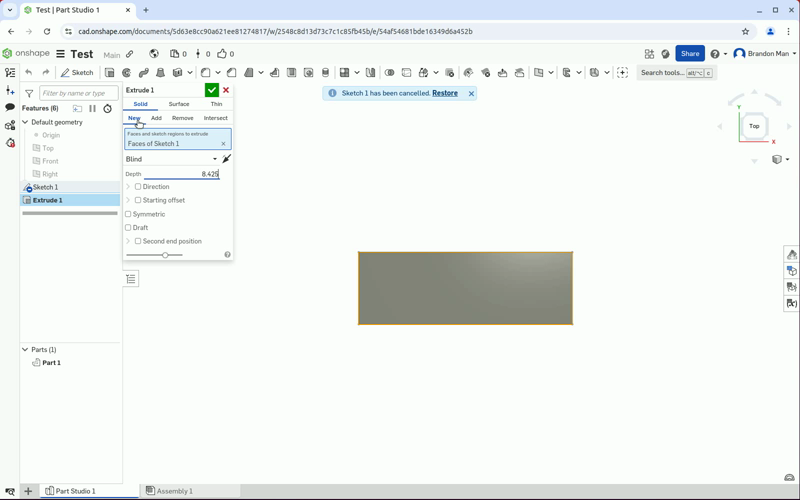
key(enter)
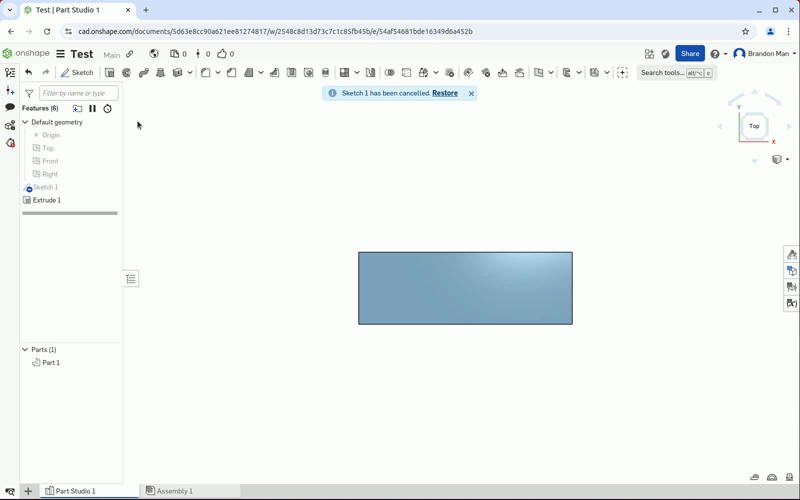
key(shift+h)
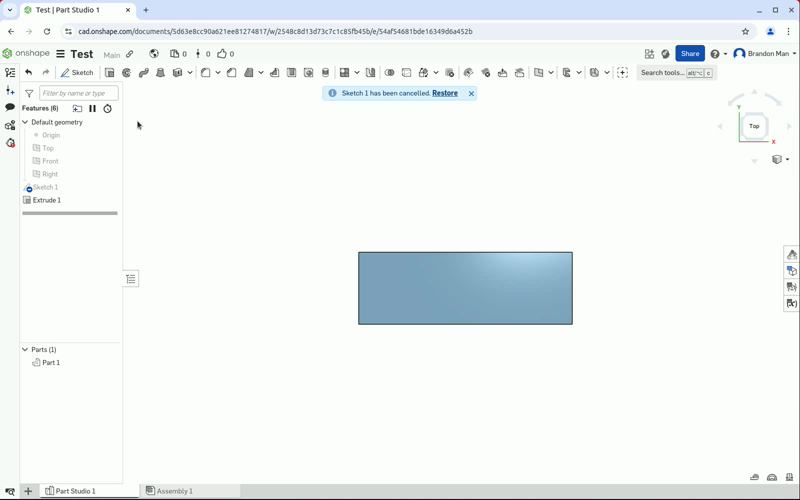
key(shift+h)
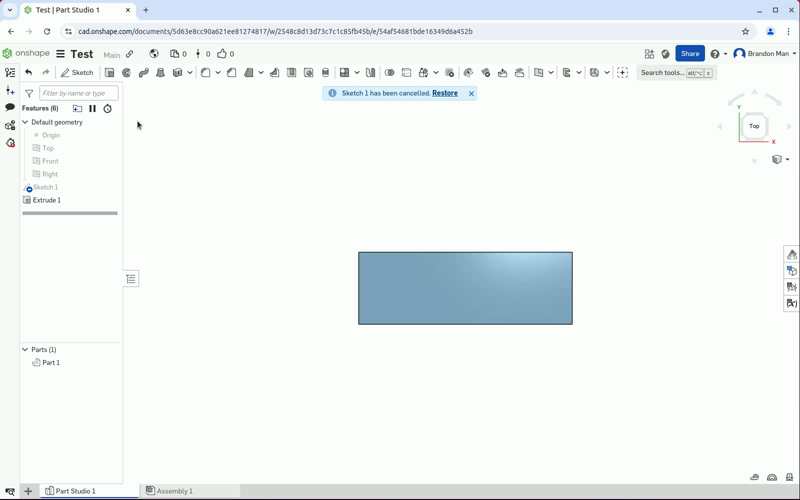
mouse_move(73, 189)
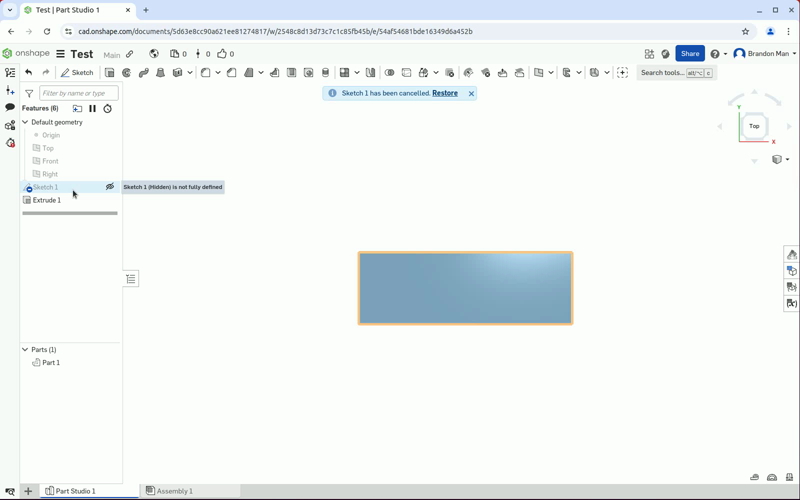
click(73, 189)
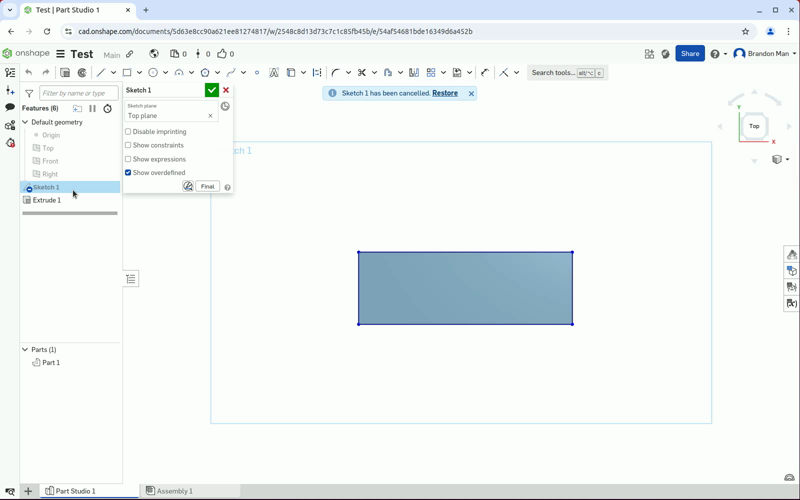
mouse_move(229, 92)
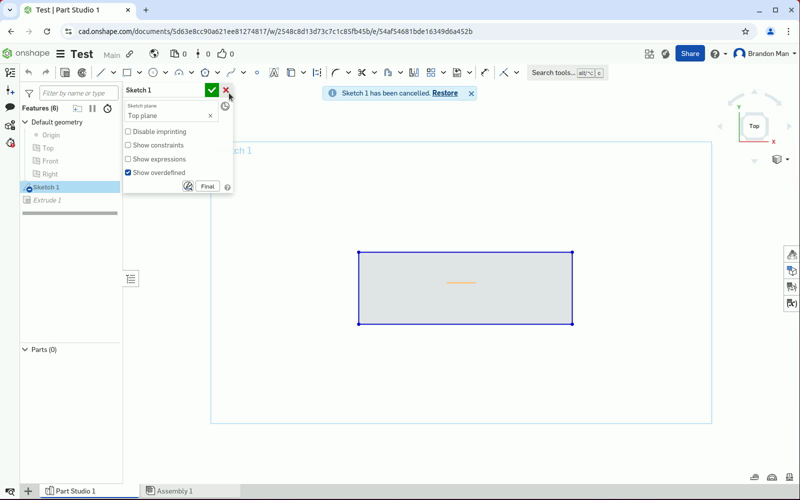
click(229, 92)
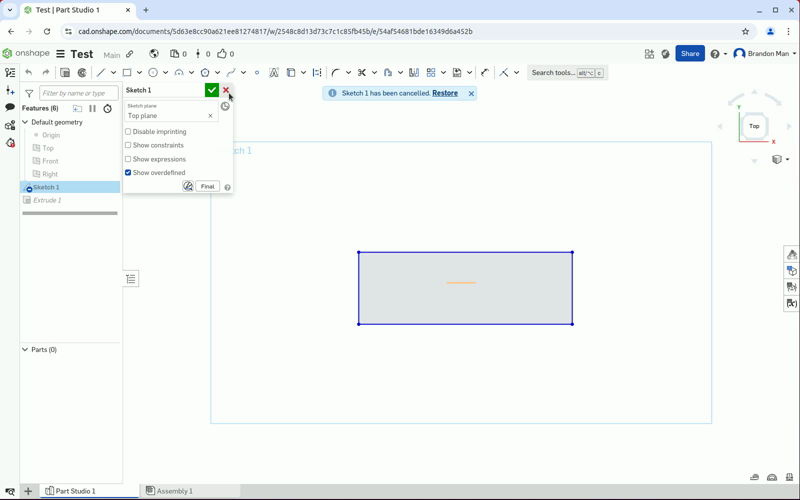
key(shift+s)
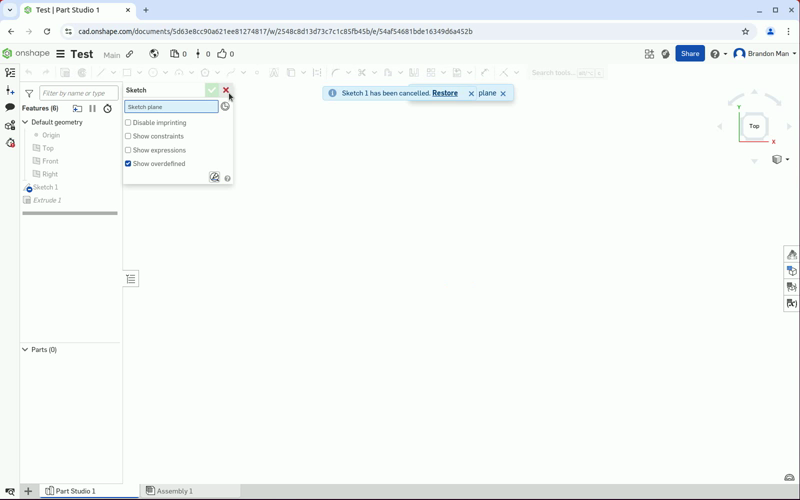
mouse_move(73, 150)
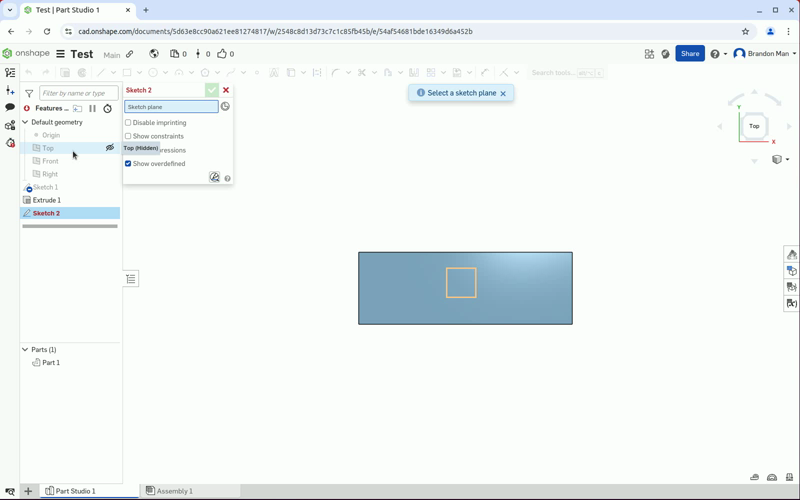
click(73, 150)
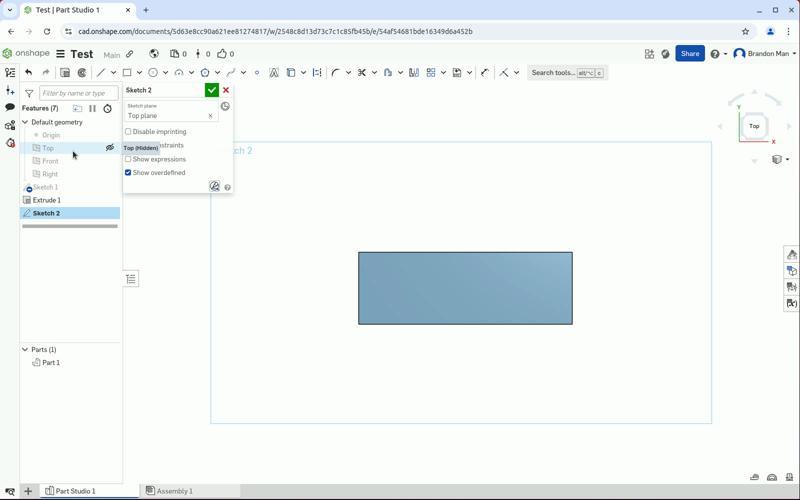
mouse_move(73, 352)
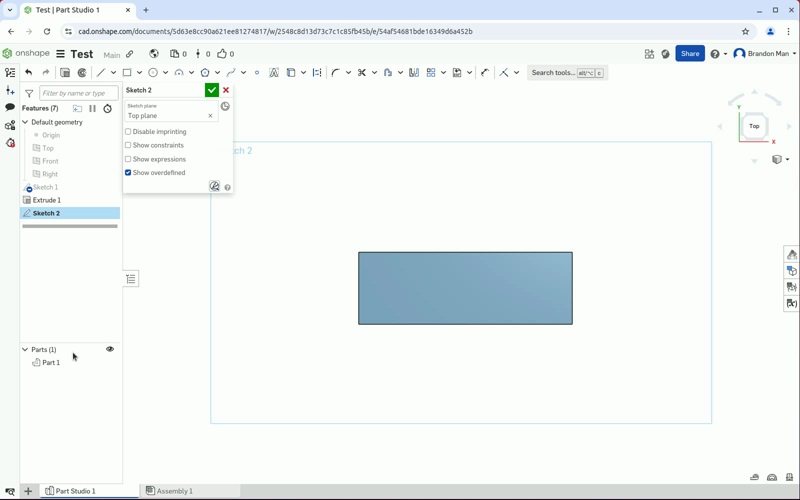
key(y)
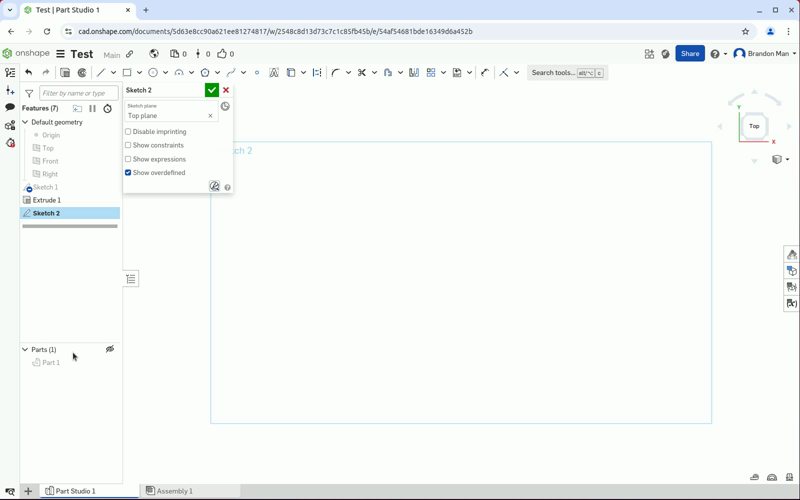
key(l)
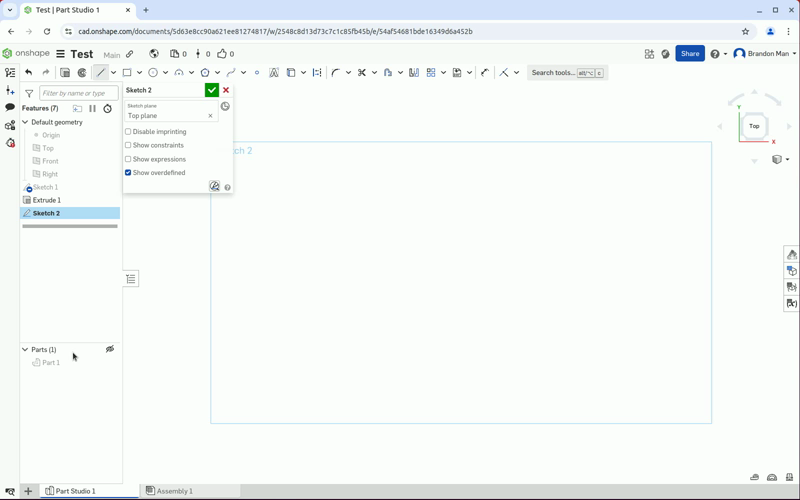
key_down(shift)
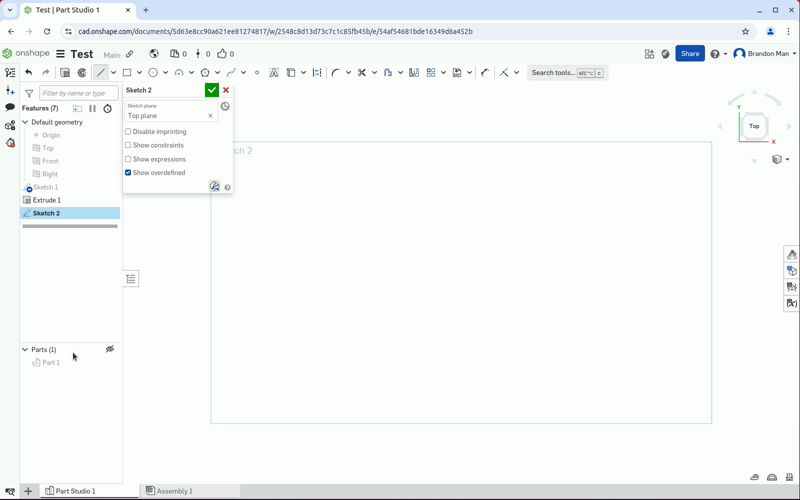
mouse_move(358, 251)
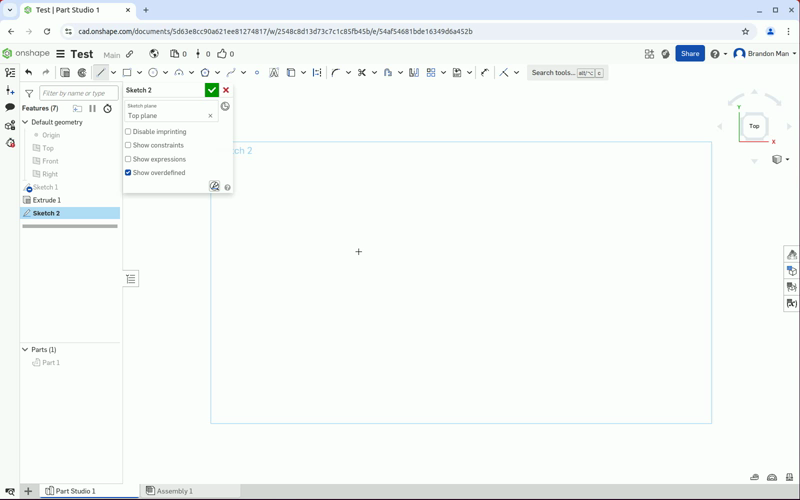
click(358, 251)
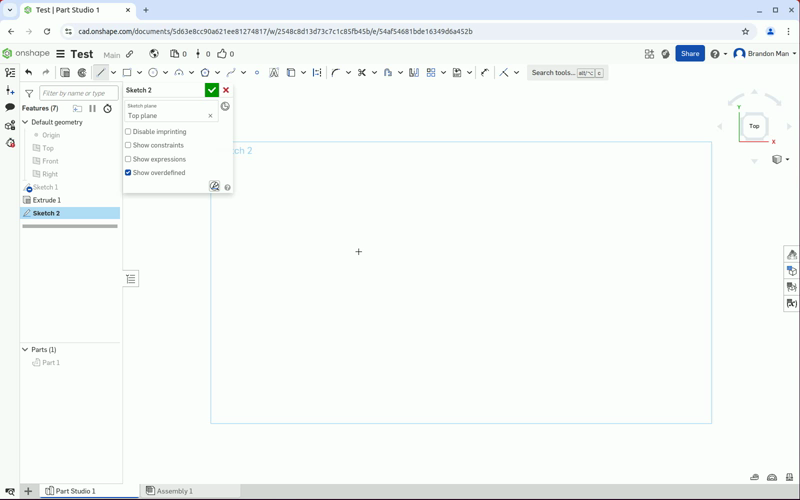
key_up(shift)
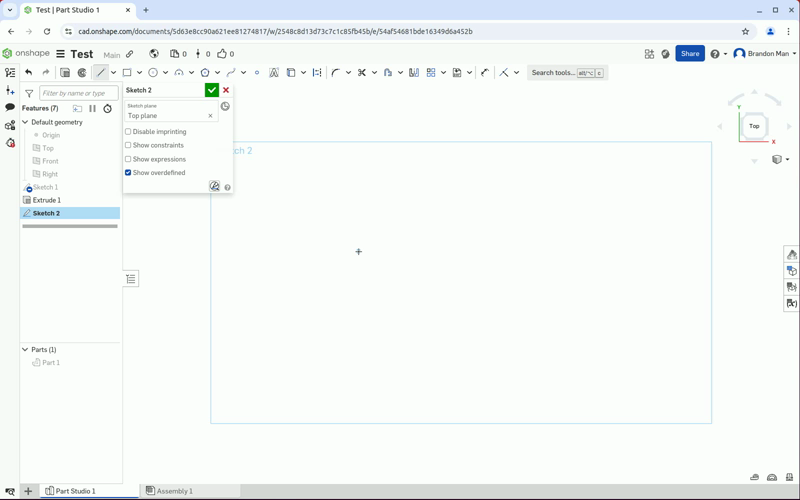
key_down(shift)
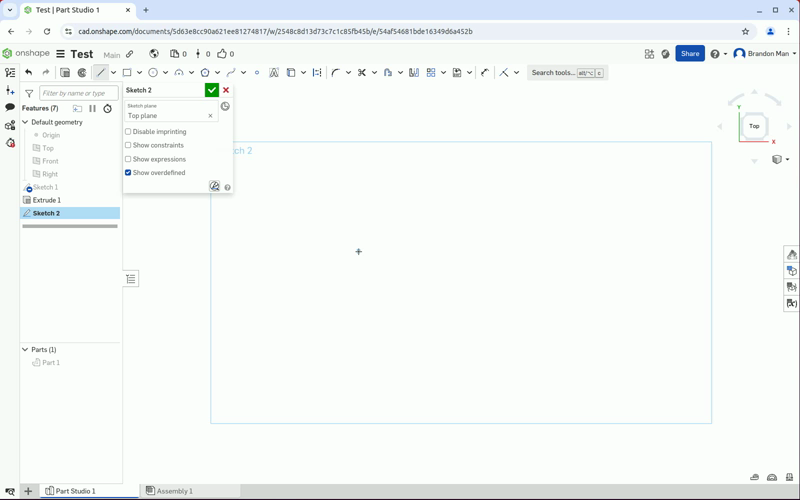
mouse_move(572, 251)
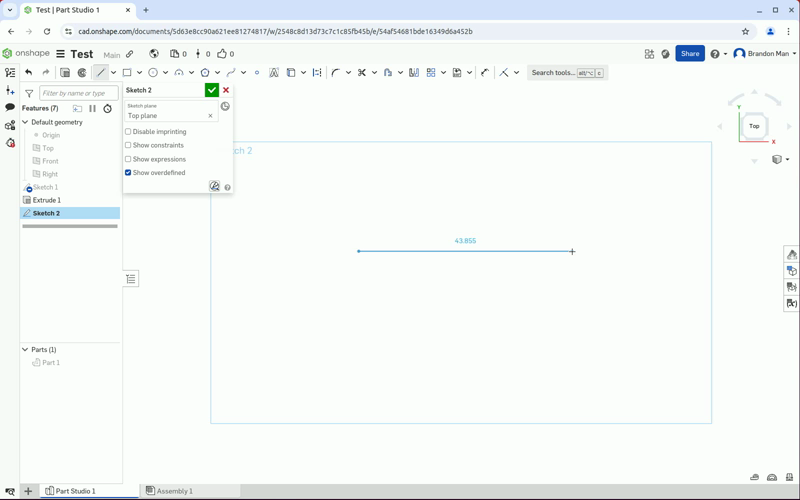
click(572, 251)
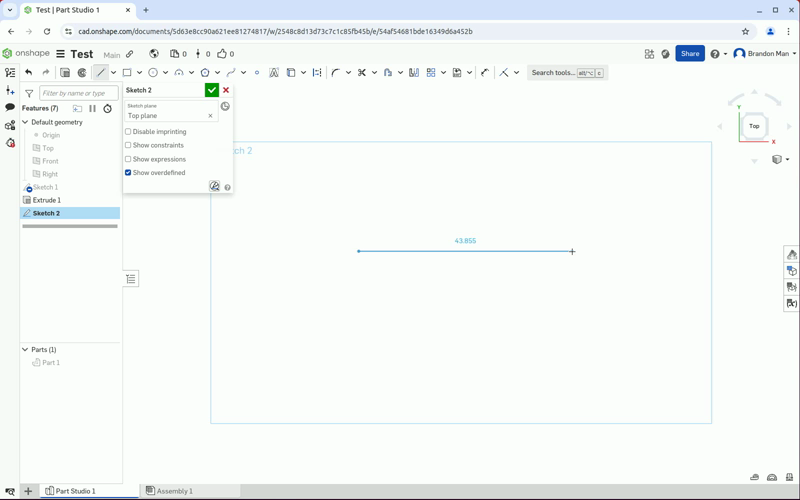
key_up(shift)
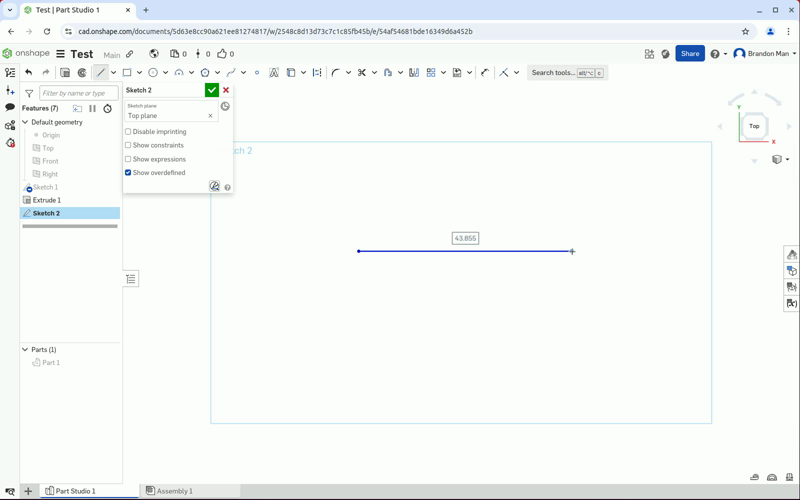
key_down(shift)
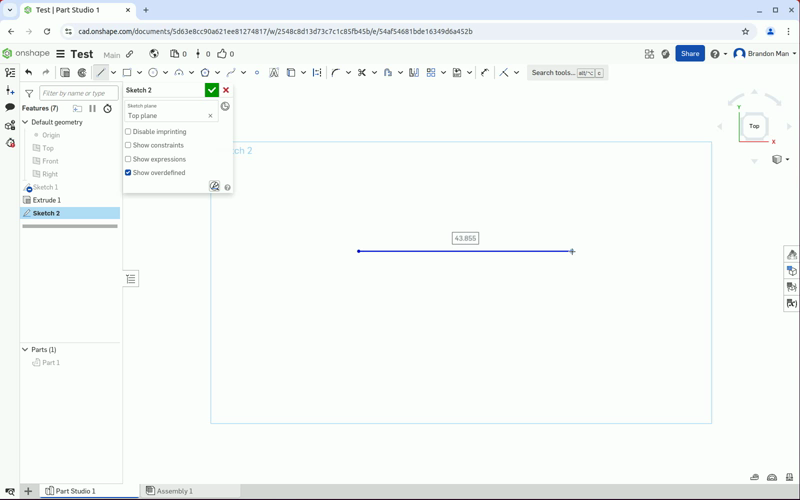
mouse_move(507, 179)
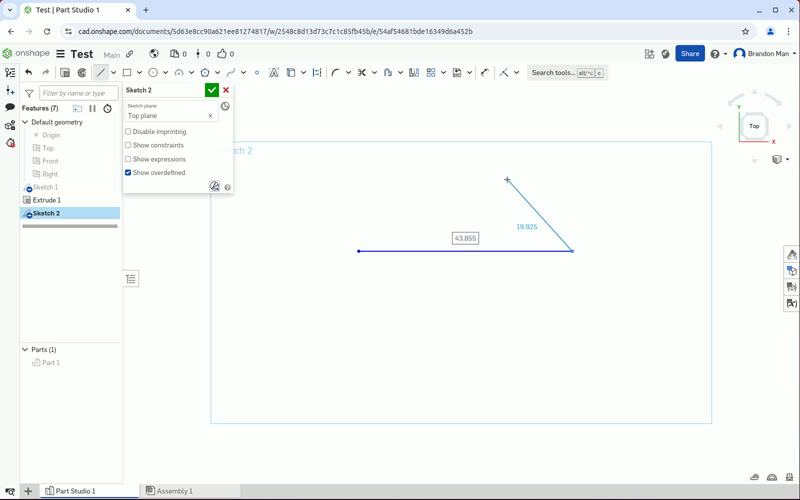
click(507, 179)
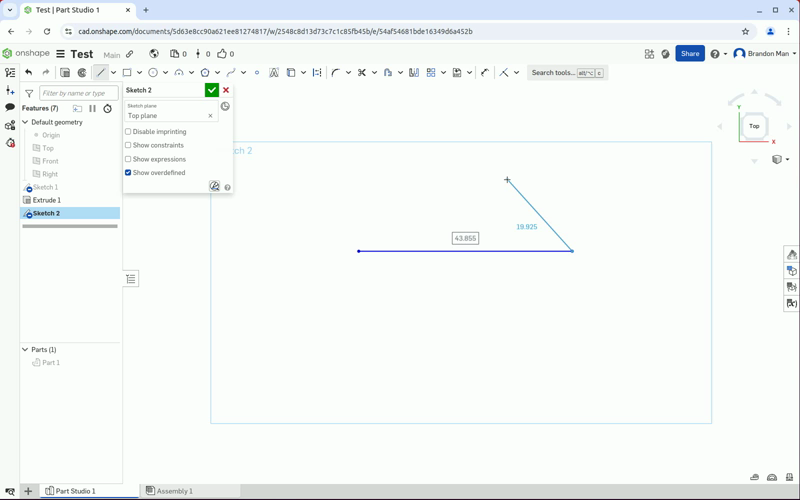
key_up(shift)
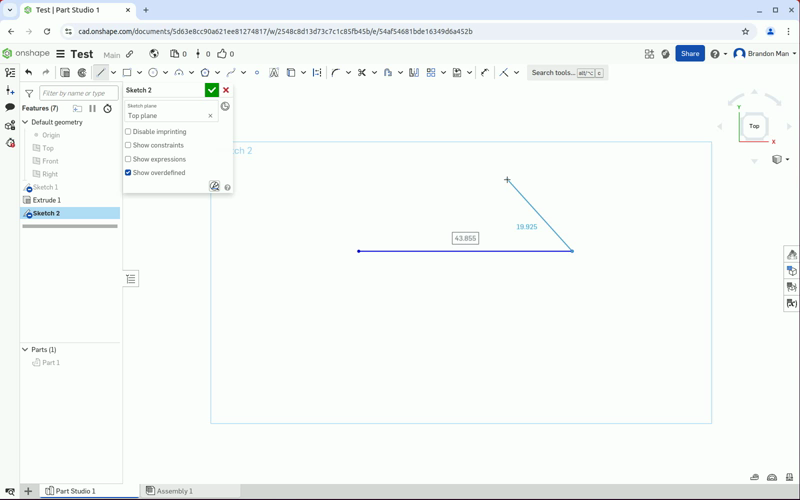
key_down(shift)
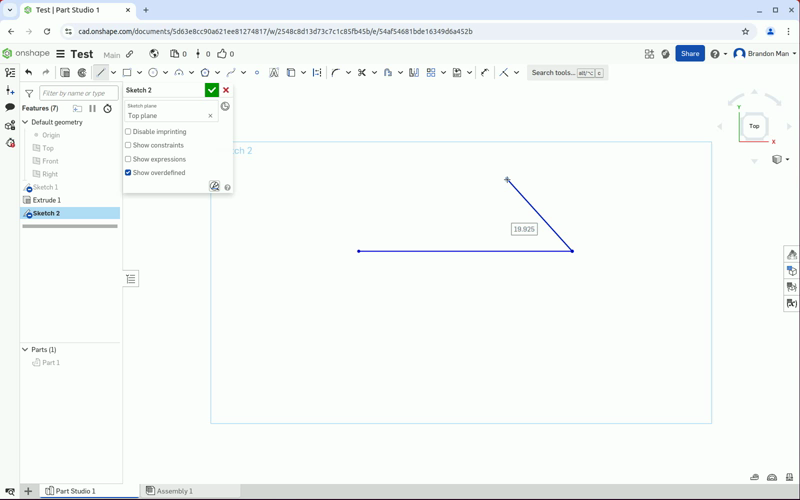
mouse_move(421, 179)
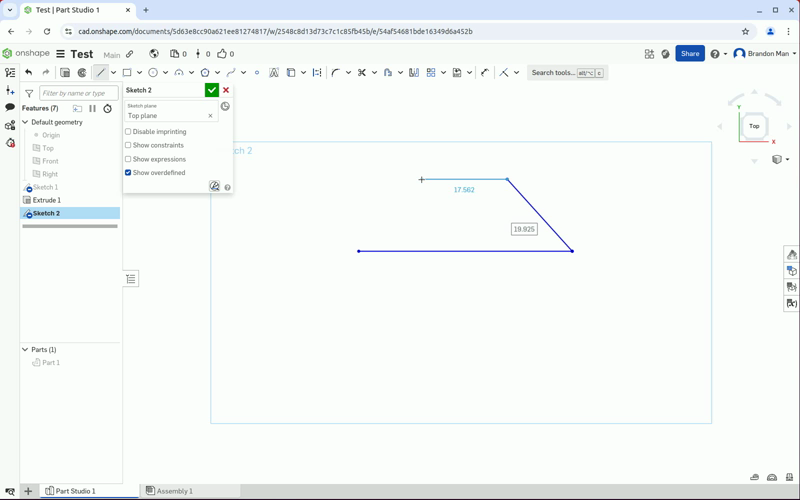
click(421, 179)
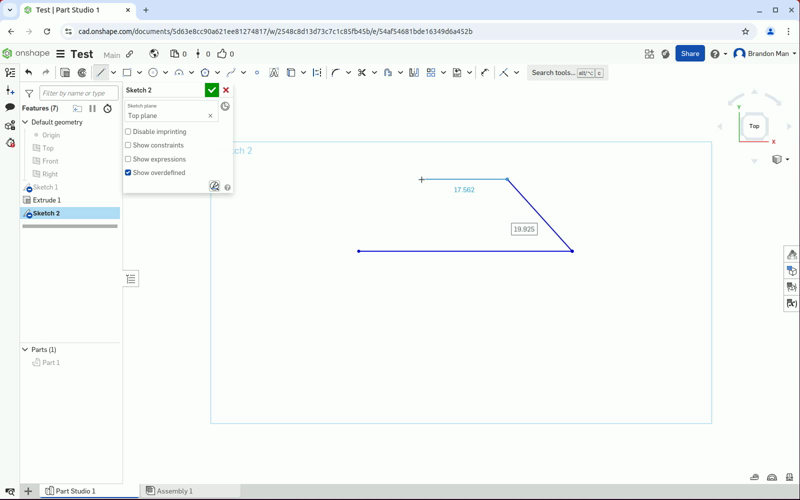
key_up(shift)
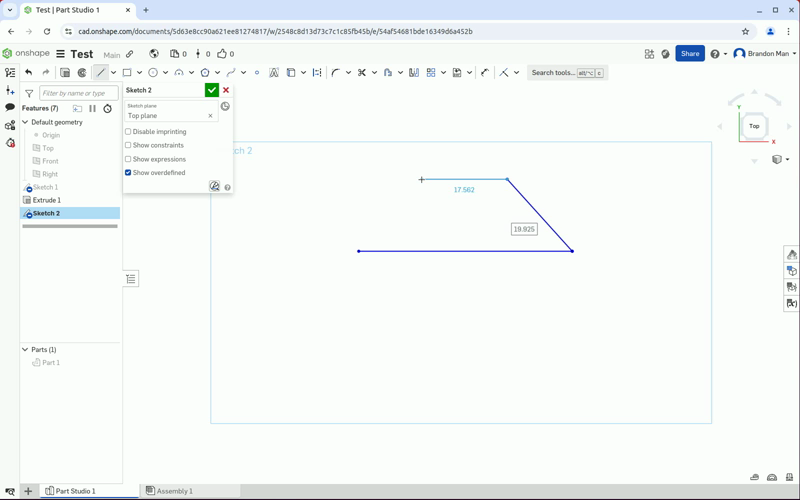
key_down(shift)
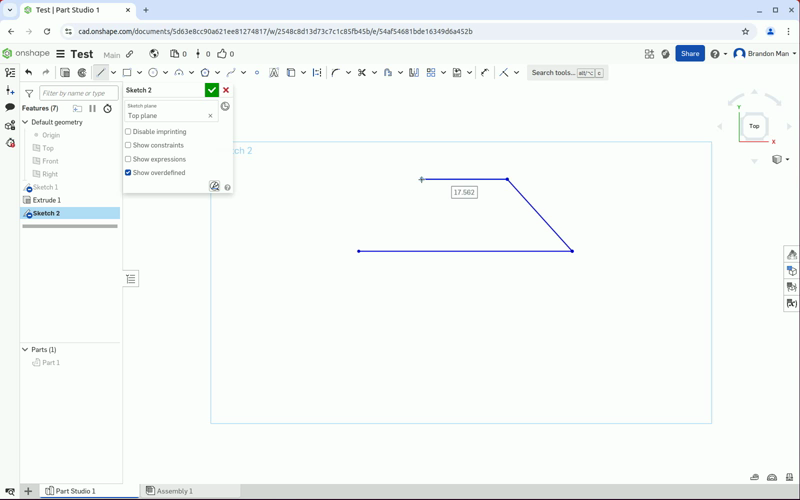
mouse_move(358, 251)
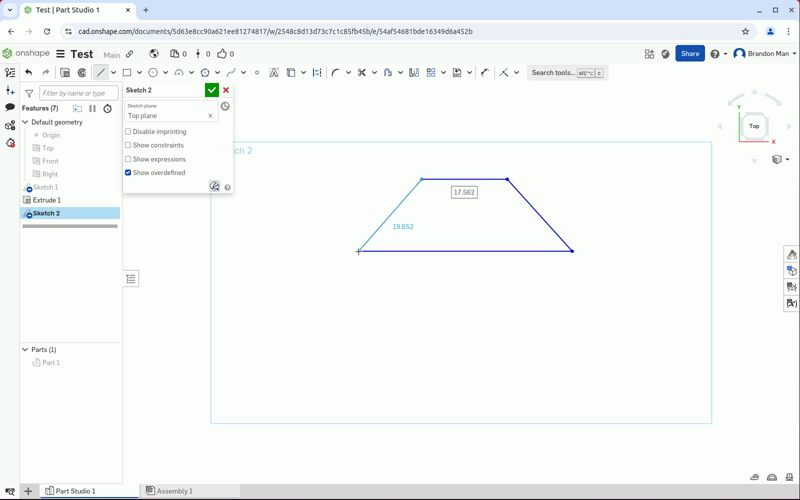
key_up(shift)
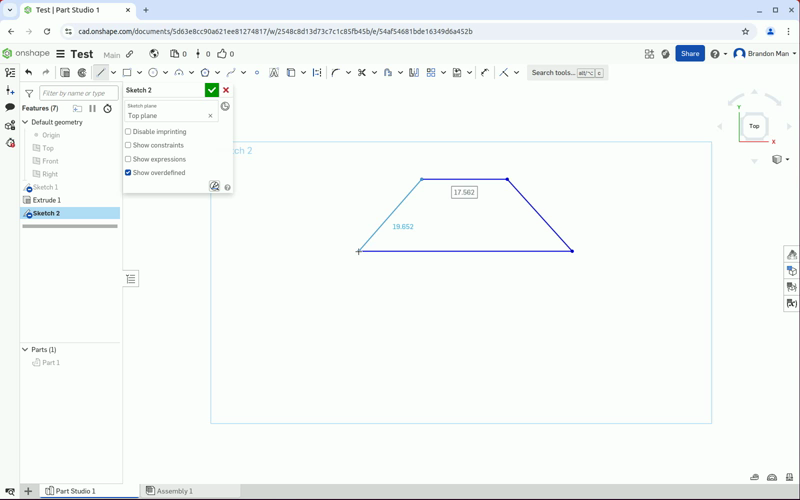
click(358, 251)
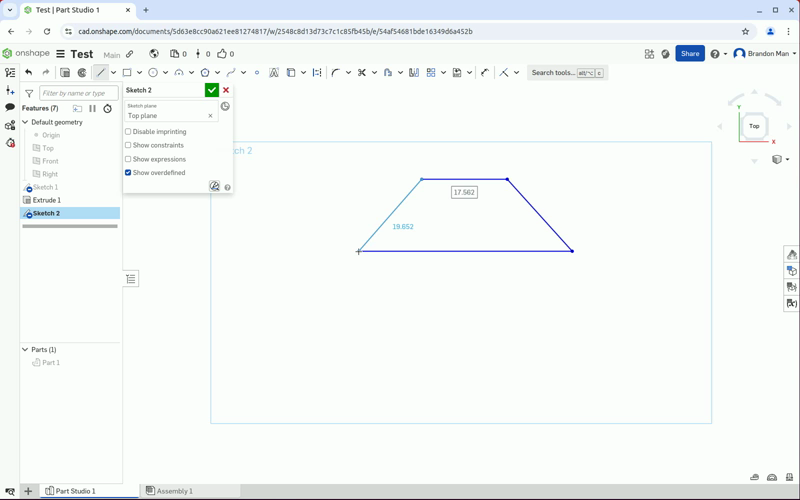
key(esc)
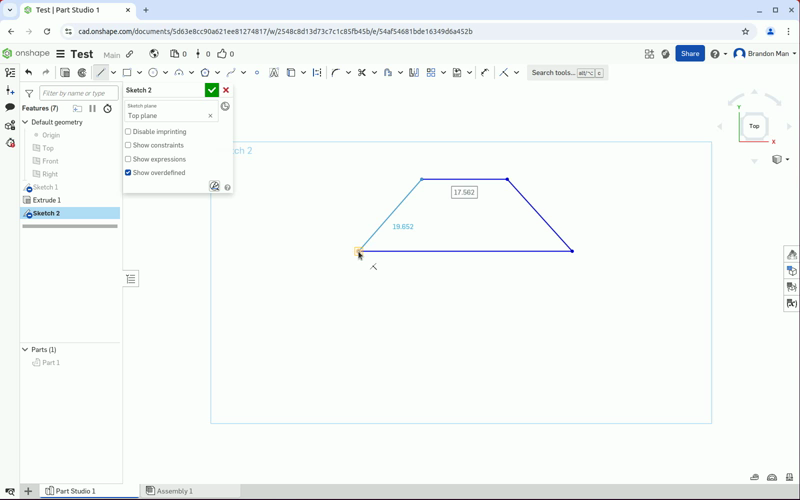
mouse_move(470, 200)
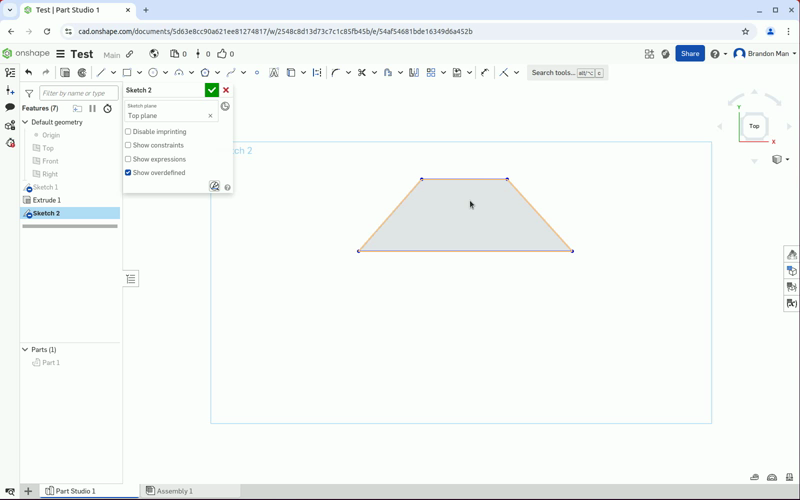
click(470, 200)
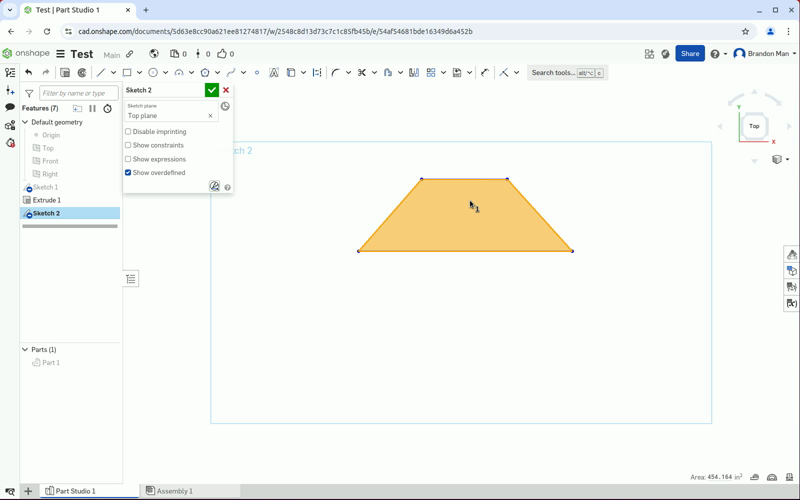
mouse_move(73, 352)
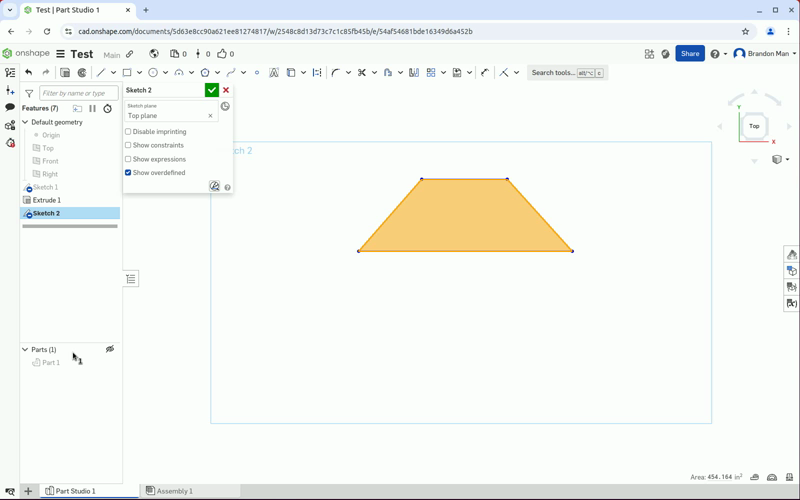
key(shift+y)
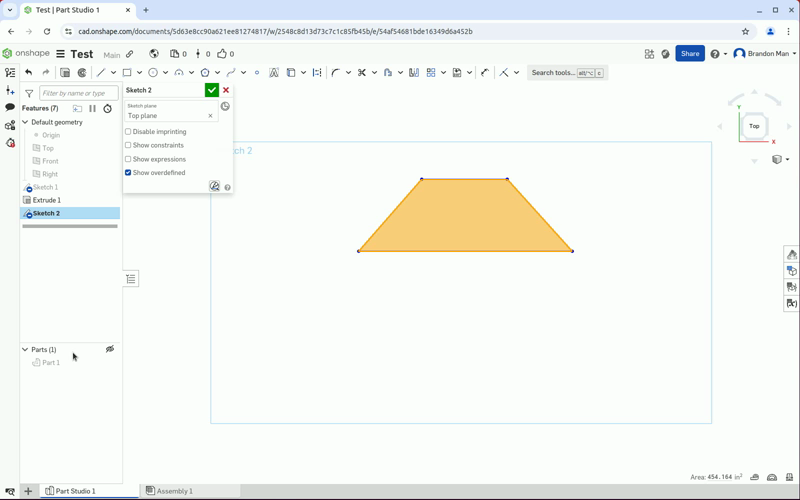
key(shift+e)
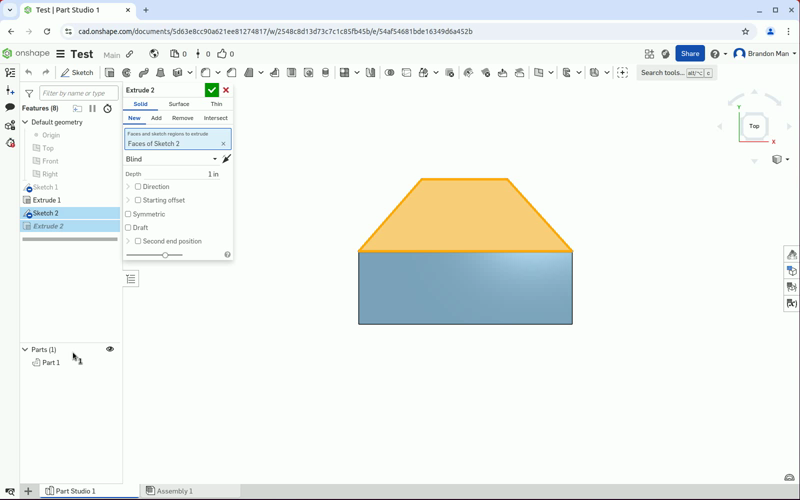
mouse_move(143, 106)
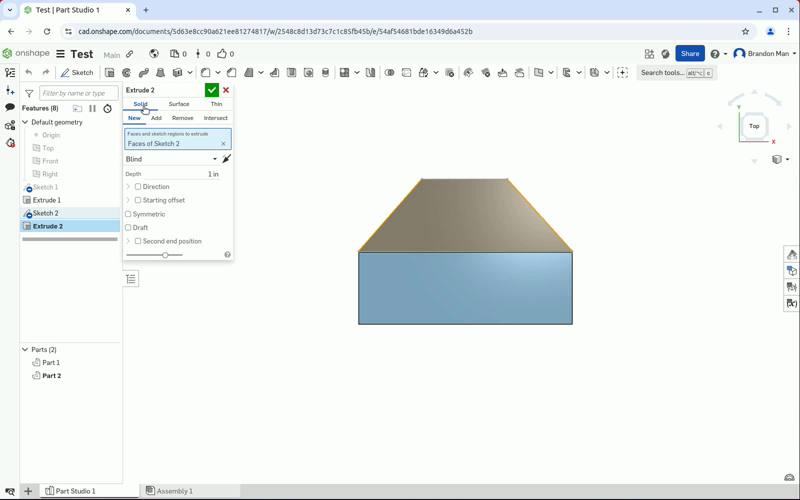
click(143, 106)
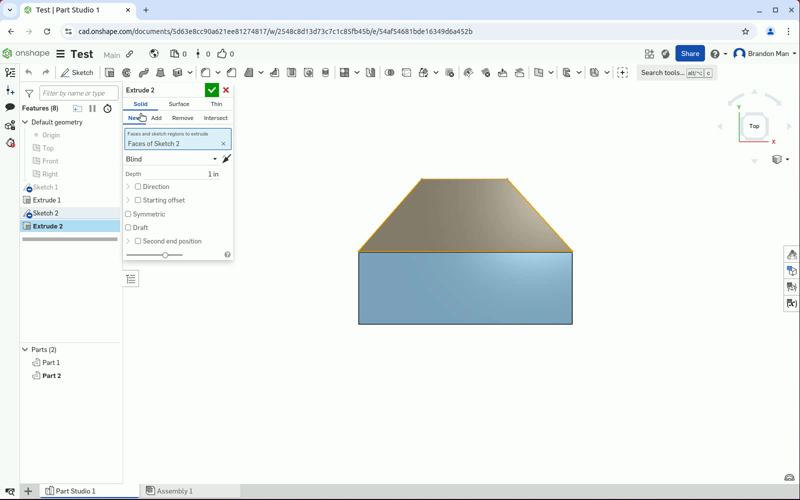
mouse_move(137, 120)
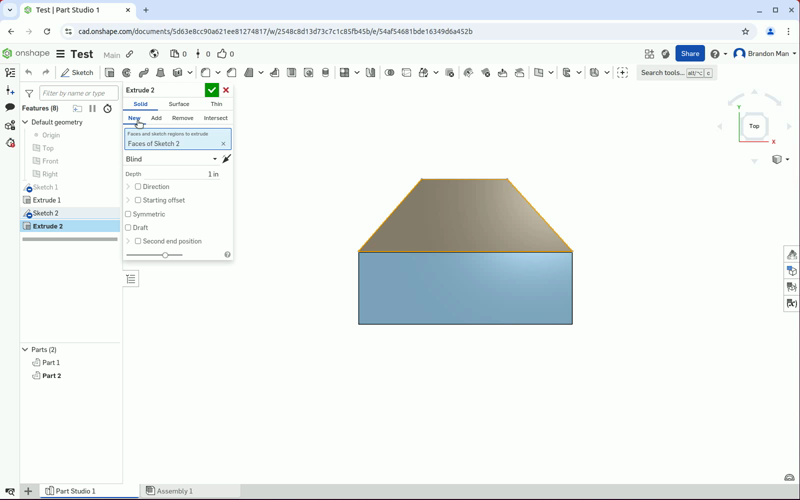
click(137, 120)
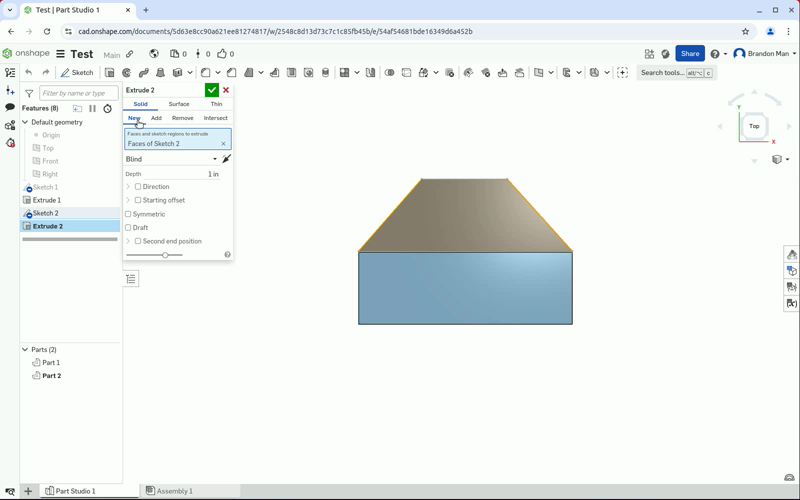
key(tab, 4)
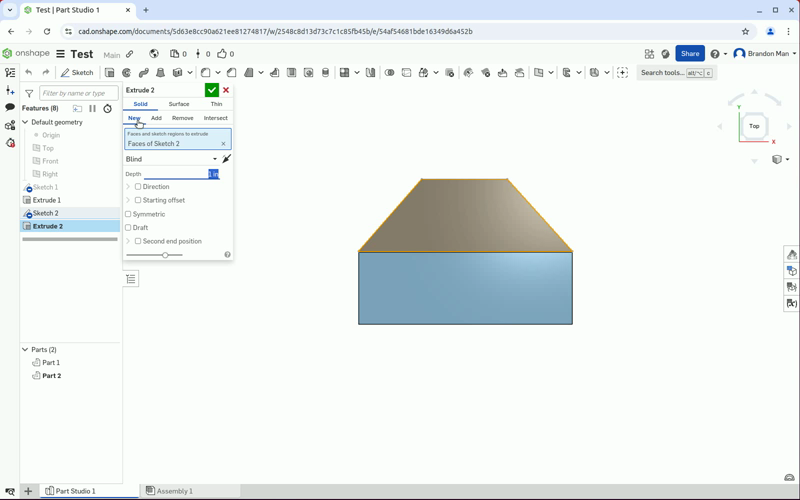
text(8.425)
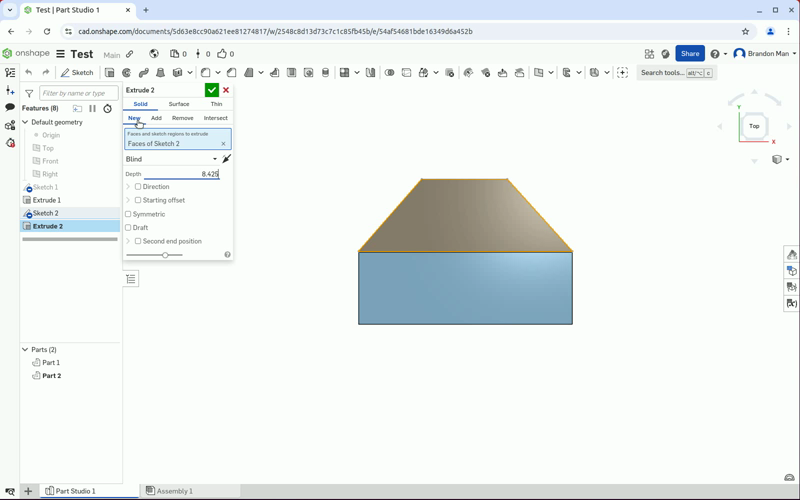
key(enter)
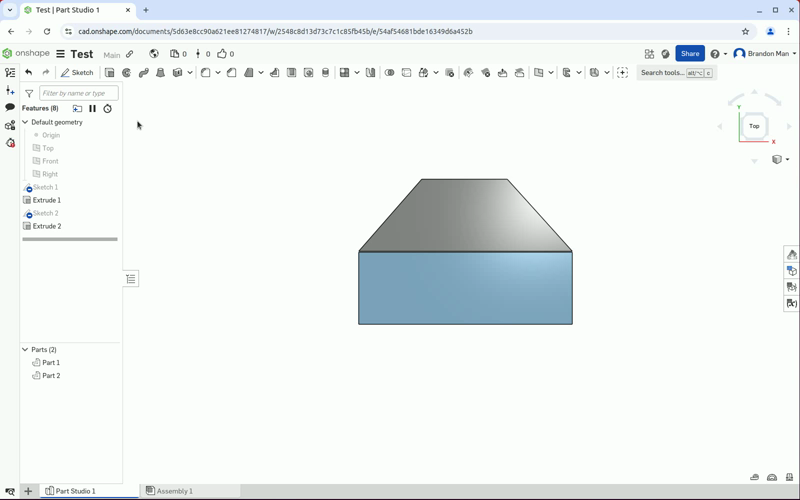
key(shift+h)
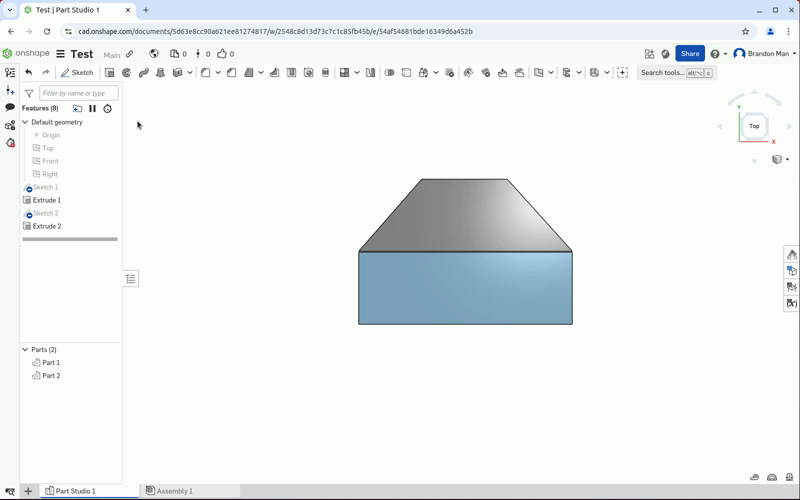
key(shift+h)
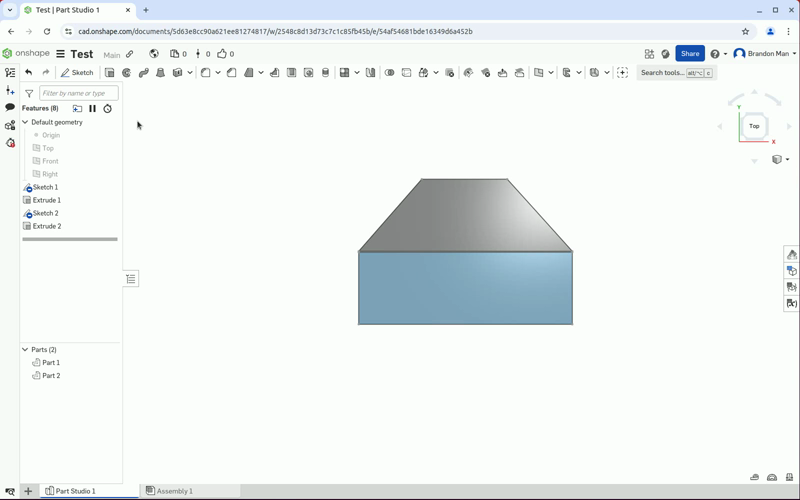
key(shift+7)
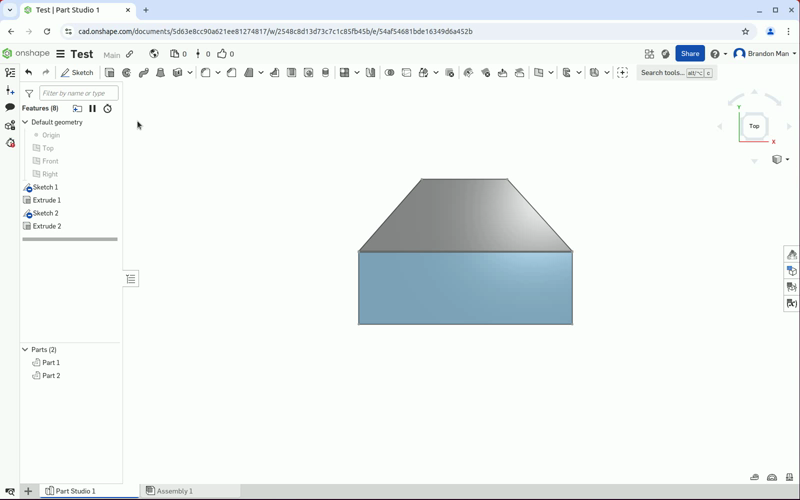
key(up, 3)
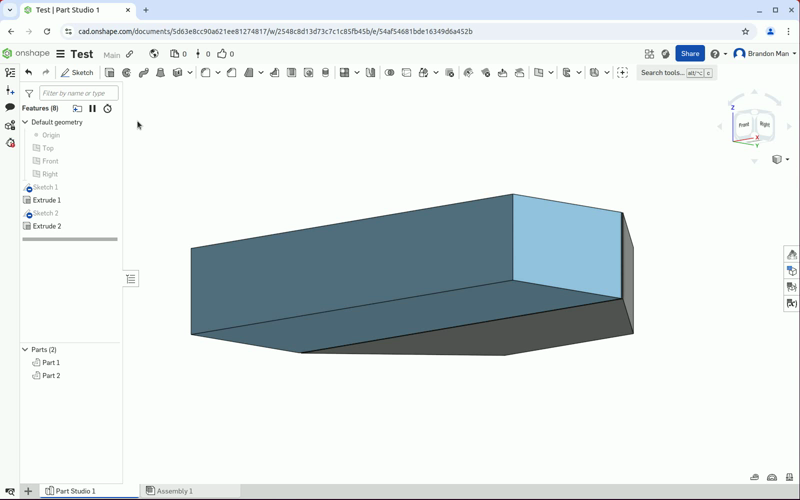
key(left, 3)
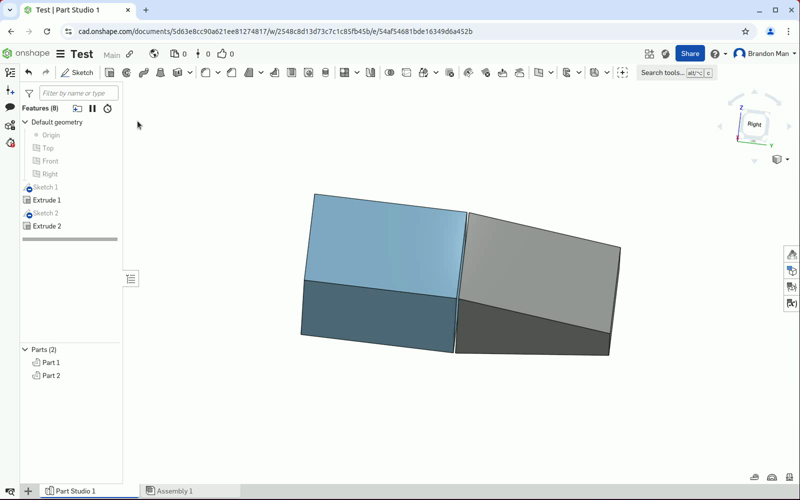
key(right, 3)
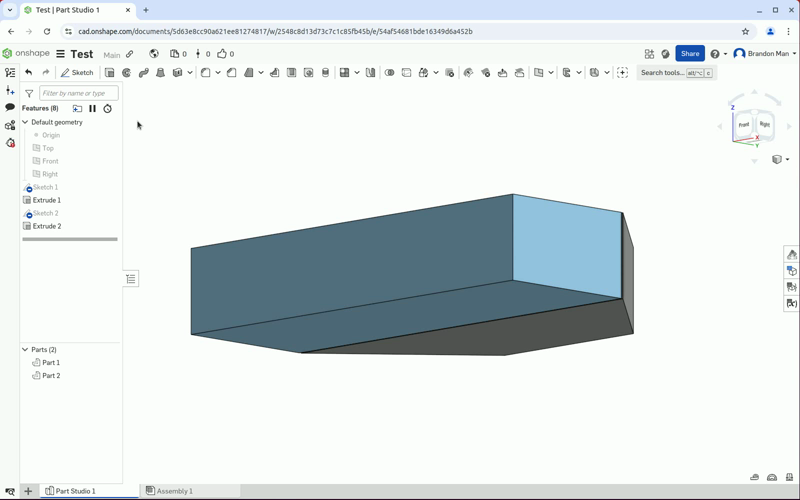
key(down, 3)
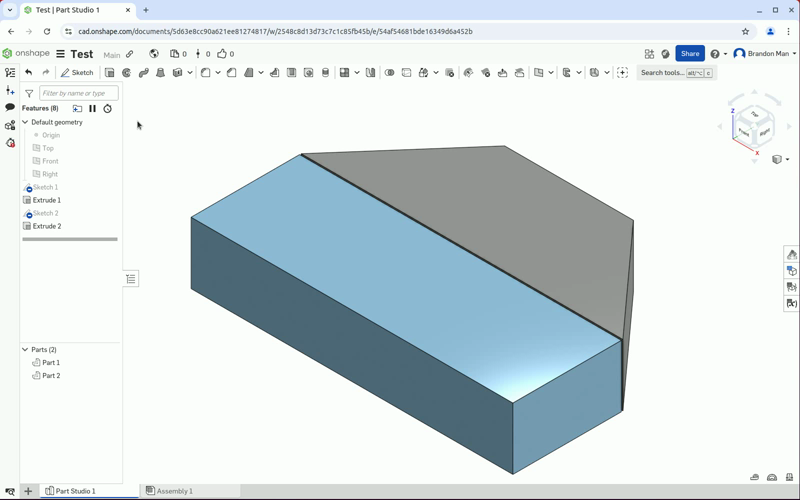
mouse_move(73, 189)
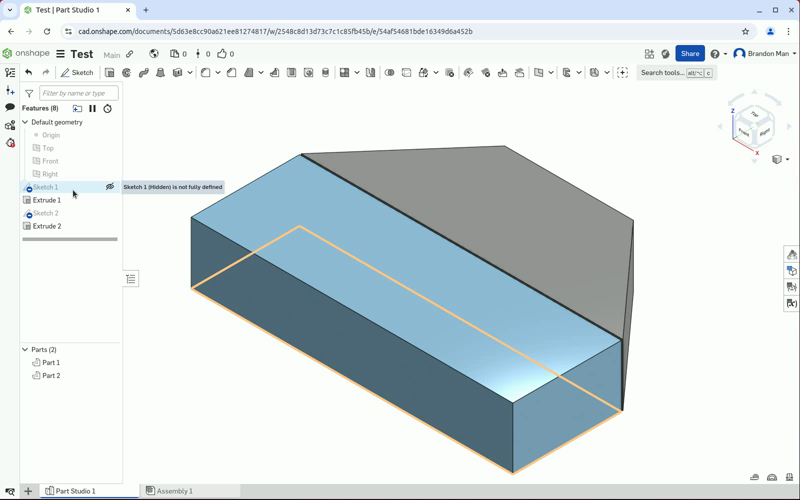
click(73, 189)